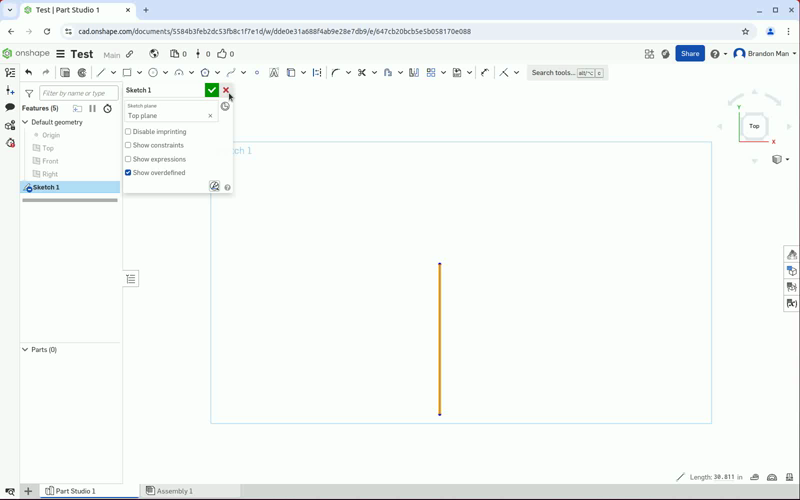
key(shift+h)
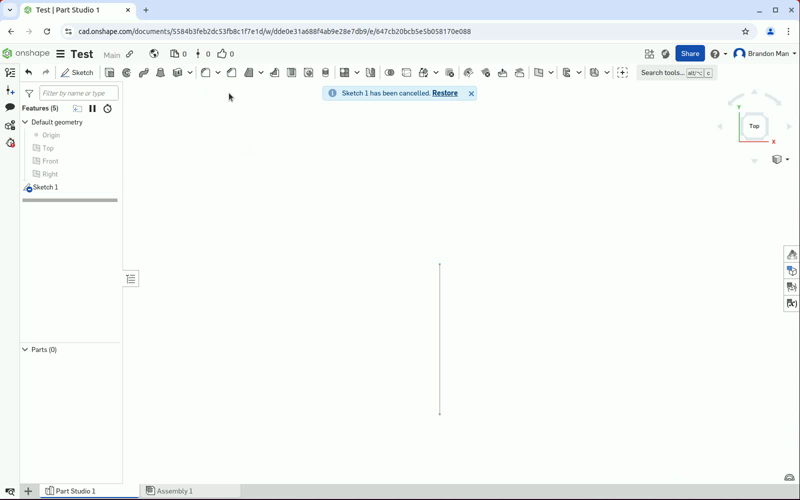
key(shift+s)
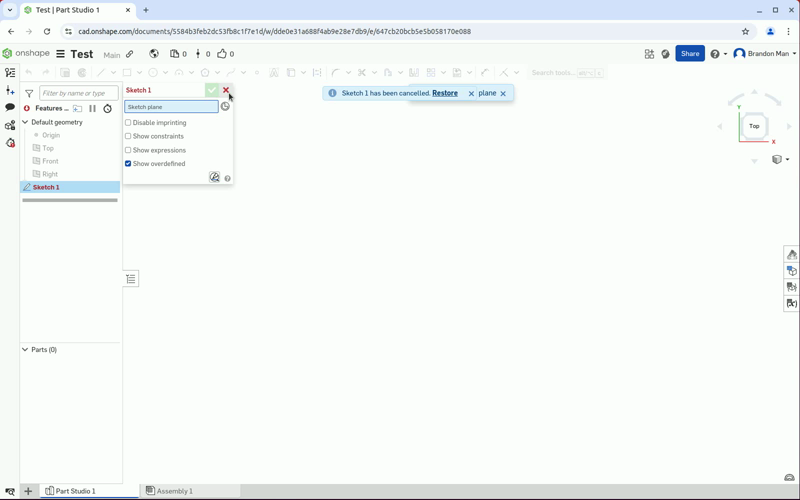
mouse_move(73, 150)
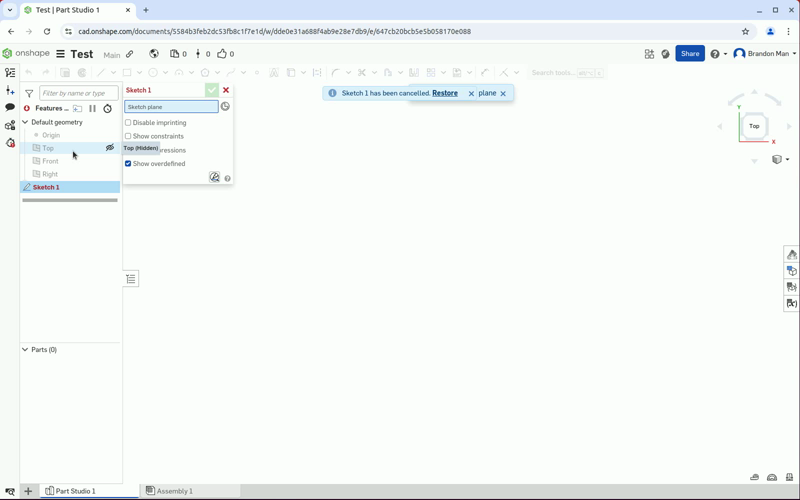
click(73, 150)
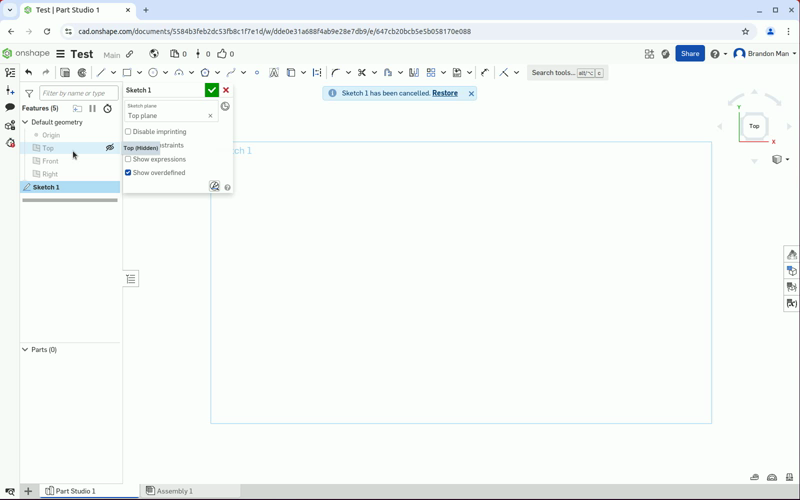
mouse_move(73, 352)
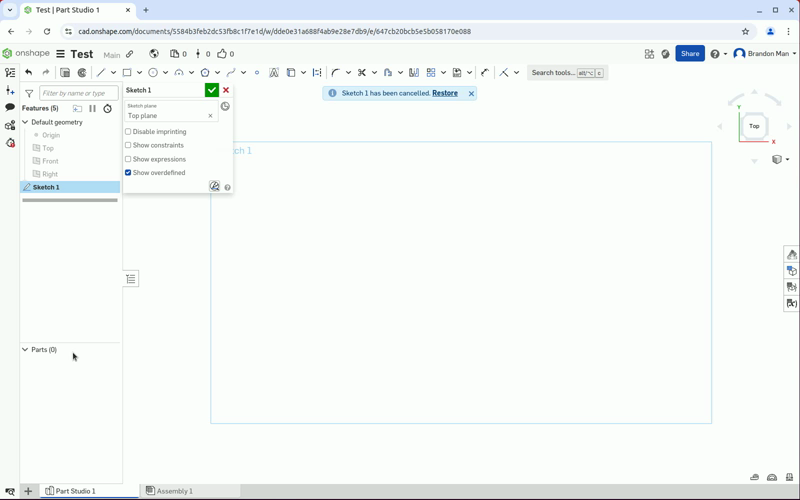
key(y)
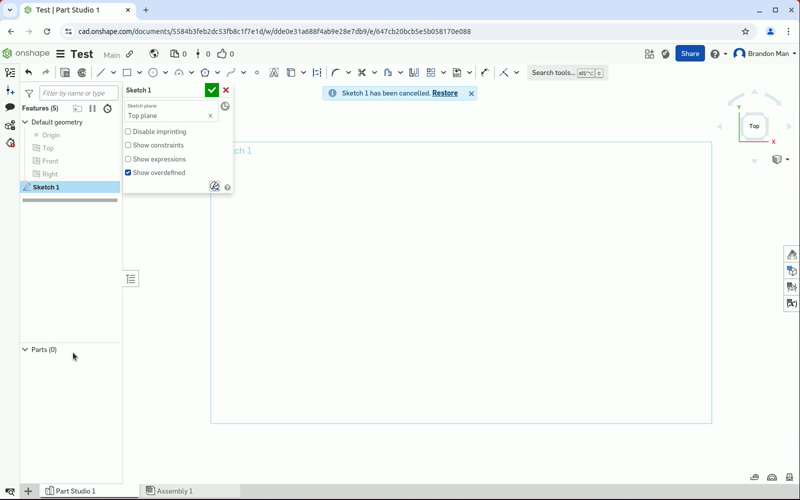
key(c)
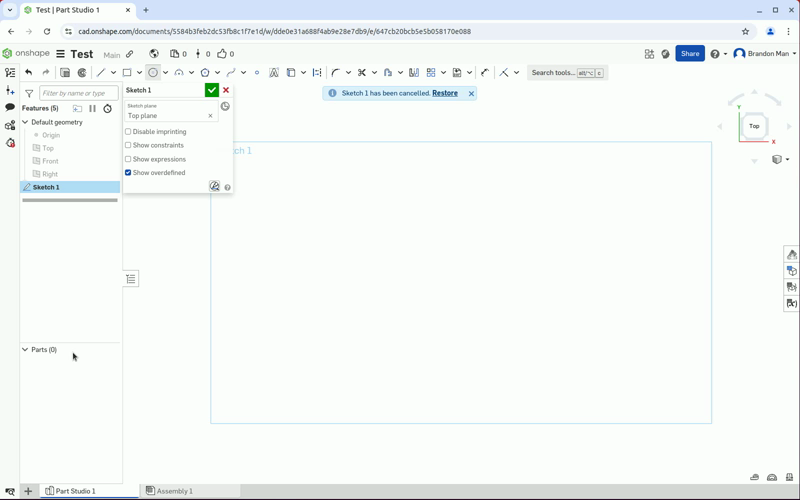
key_down(shift)
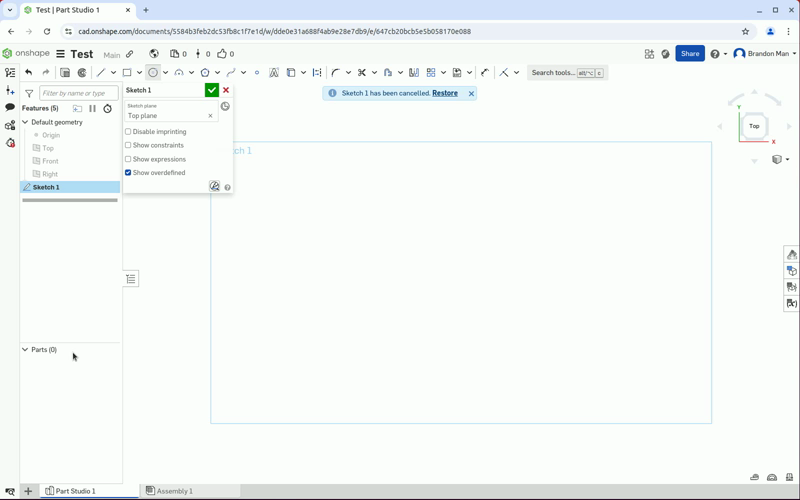
mouse_move(461, 282)
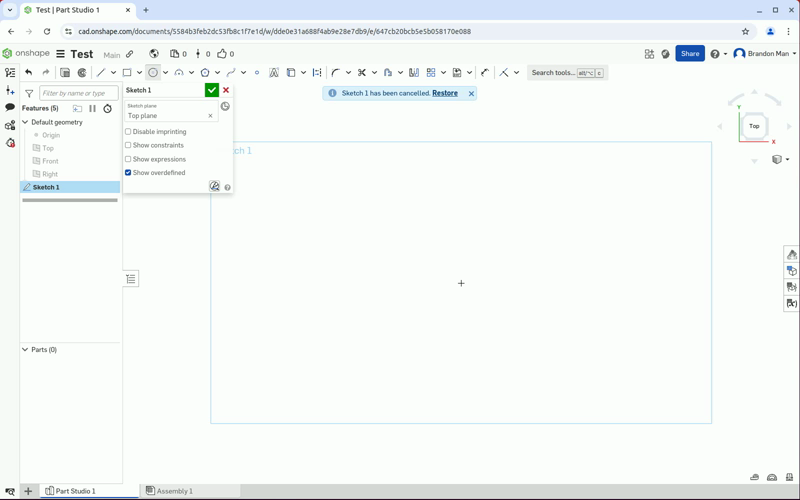
click(461, 282)
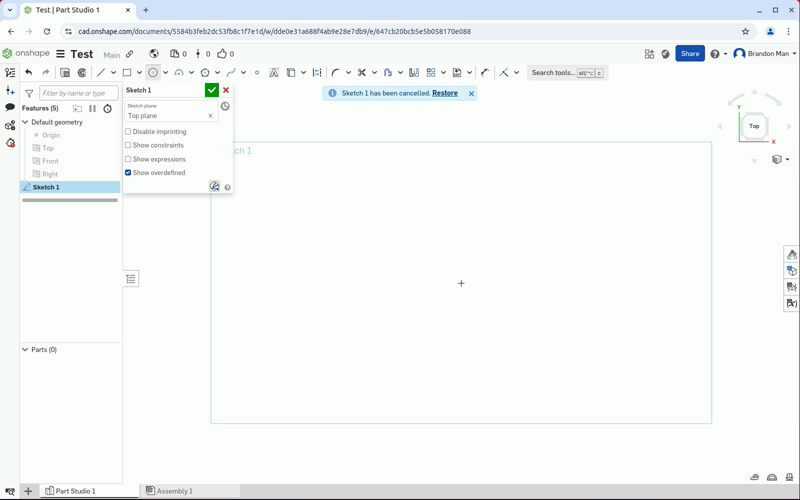
key_up(shift)
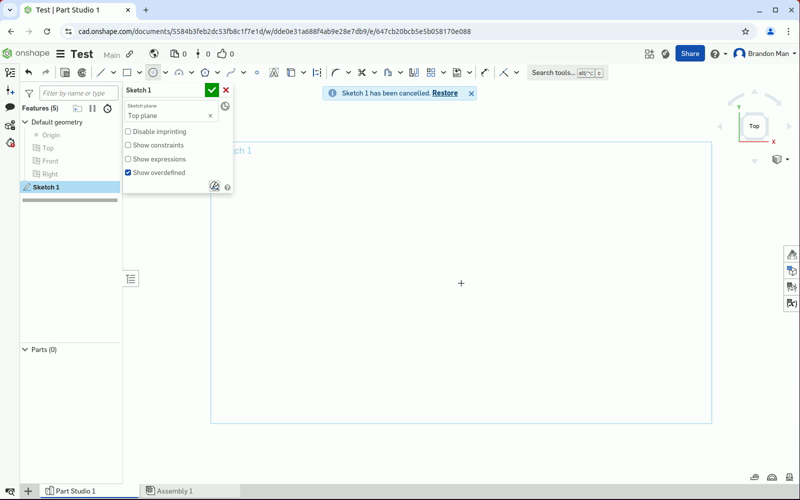
mouse_move(572, 282)
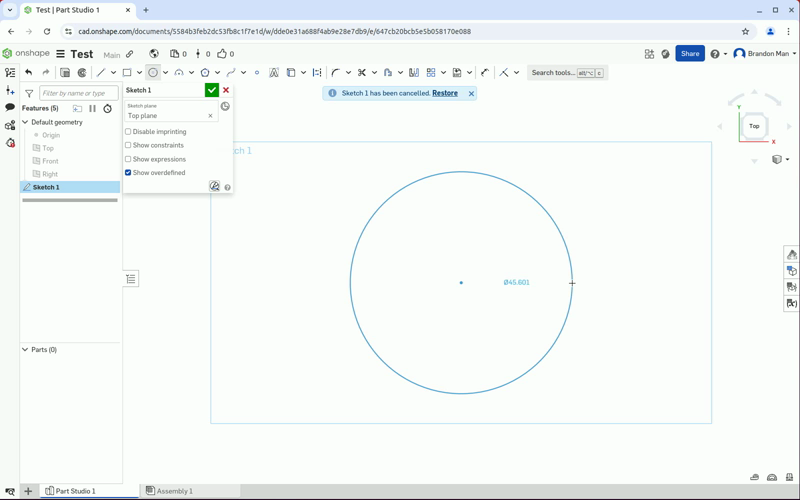
click(572, 282)
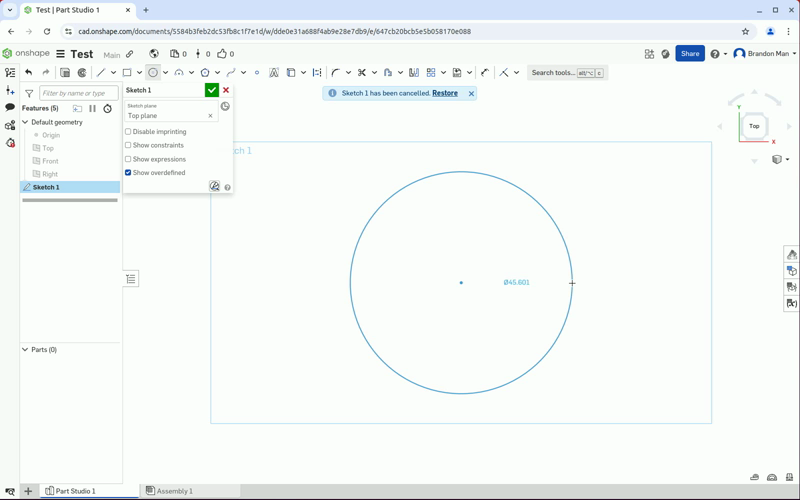
key(esc)
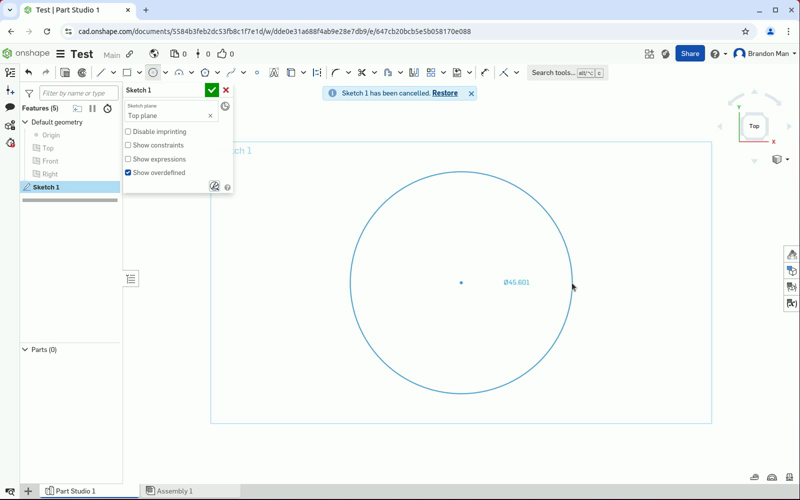
key(c)
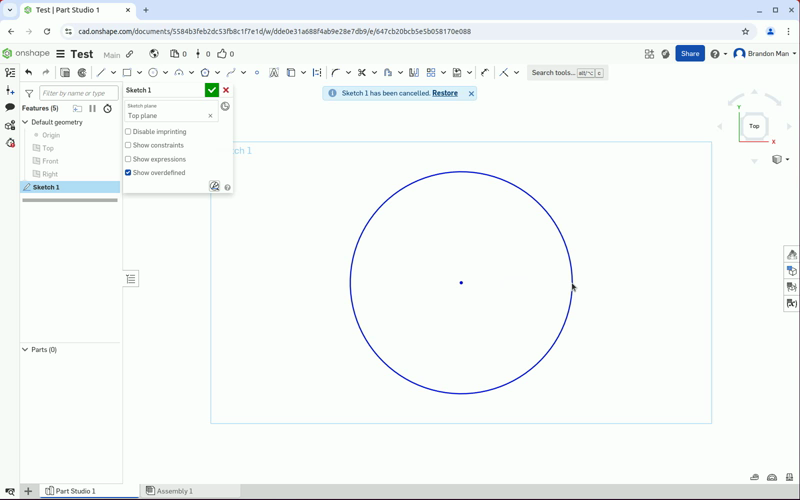
key_down(shift)
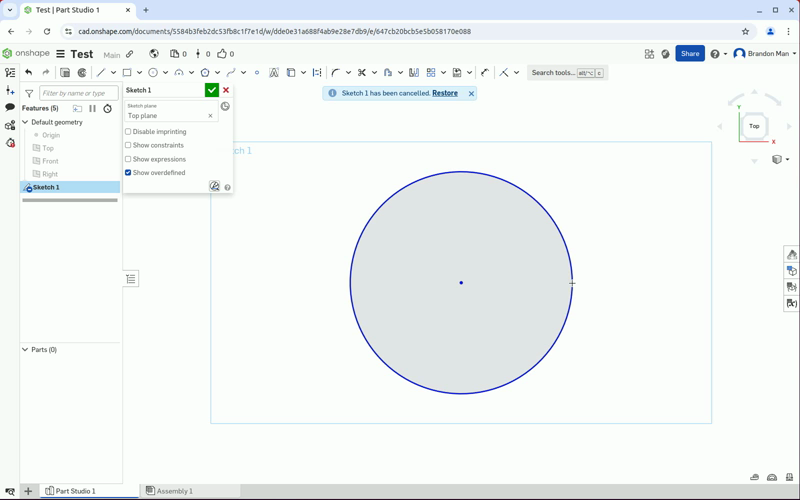
mouse_move(357, 282)
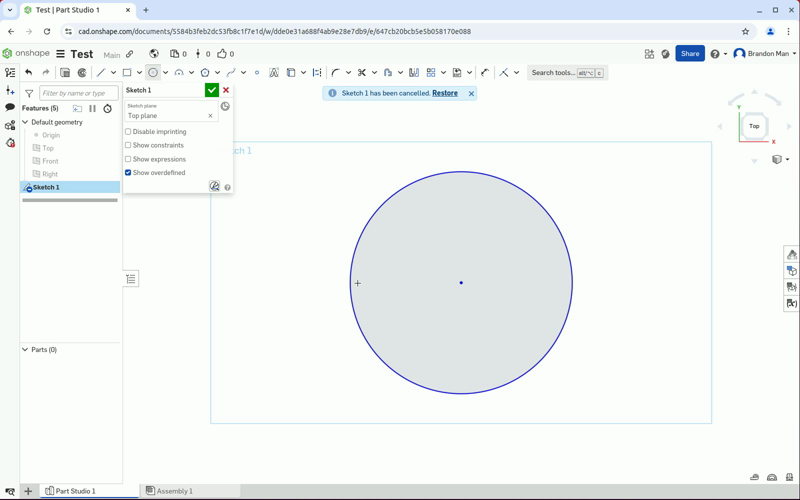
click(357, 282)
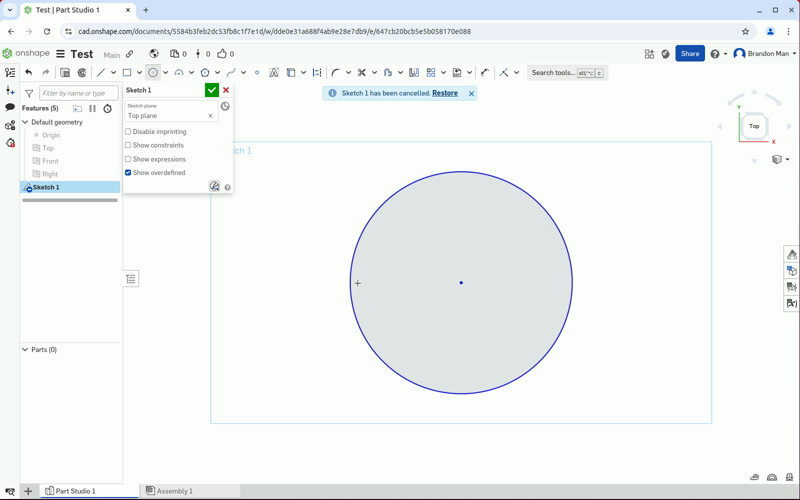
key_up(shift)
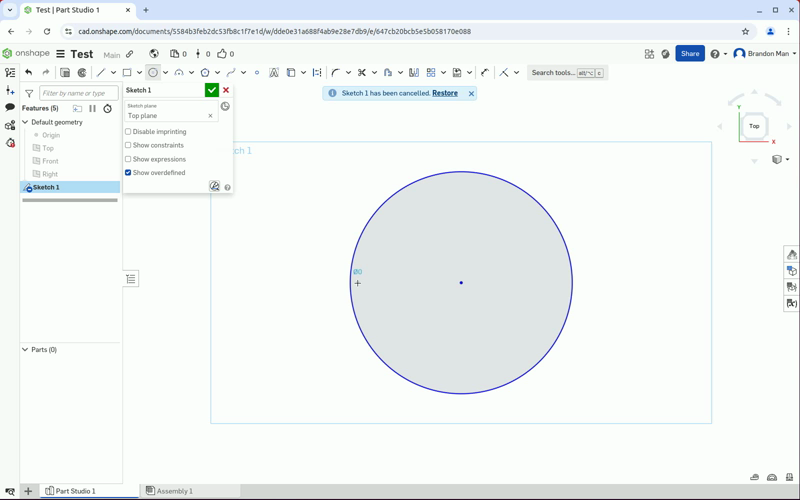
mouse_move(362, 282)
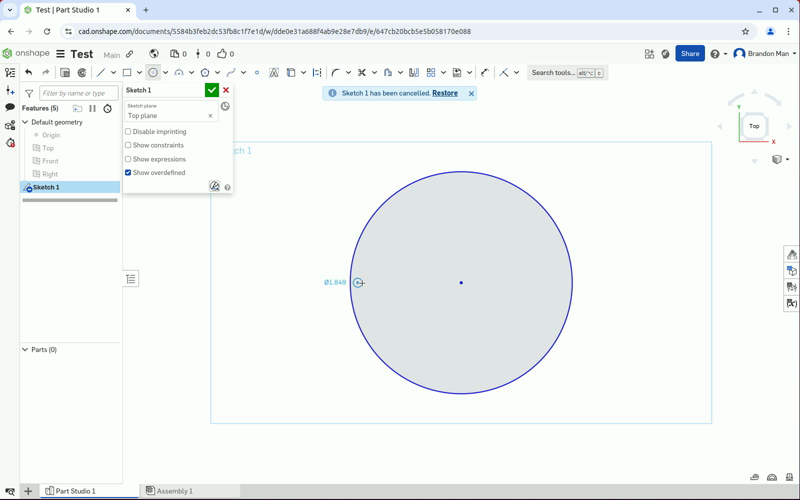
click(362, 282)
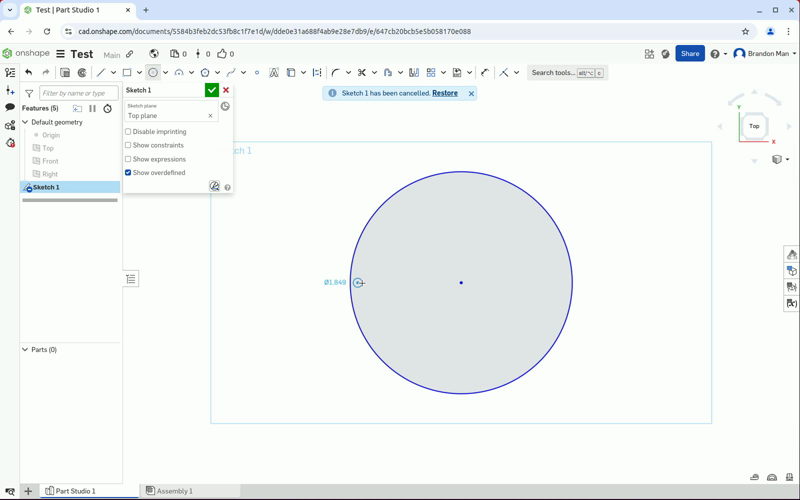
key(esc)
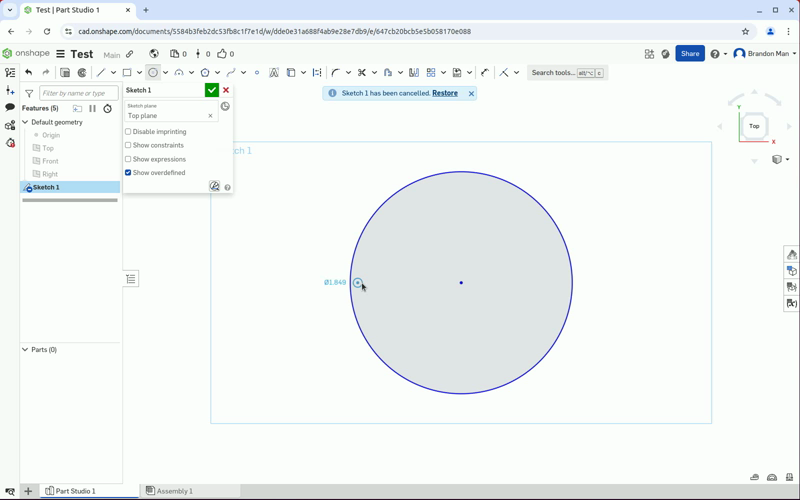
key(c)
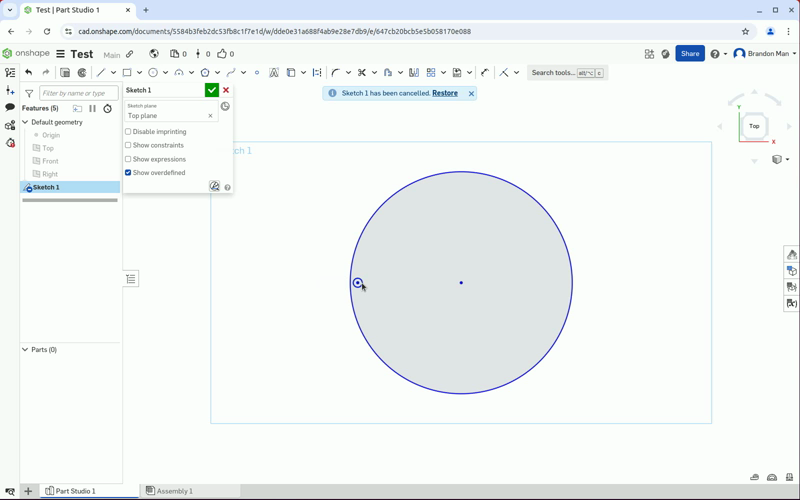
key_down(shift)
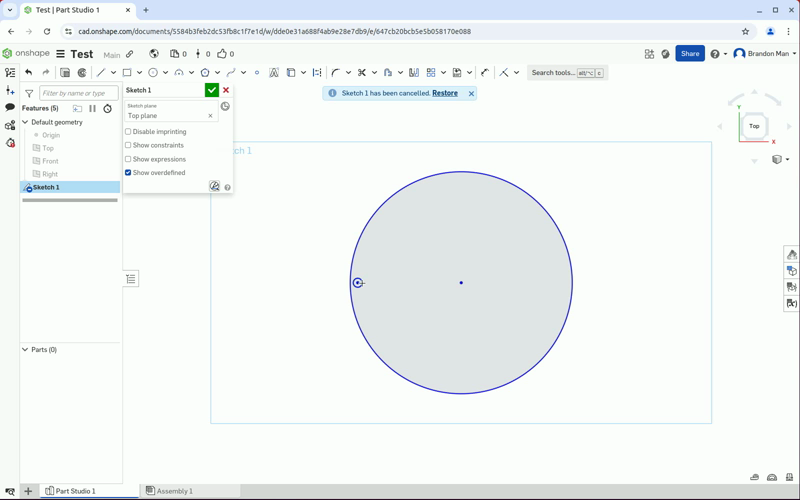
mouse_move(461, 282)
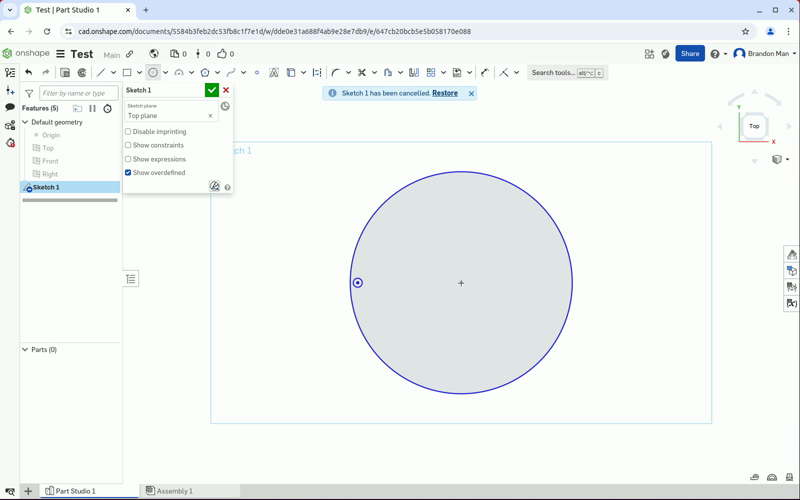
click(461, 282)
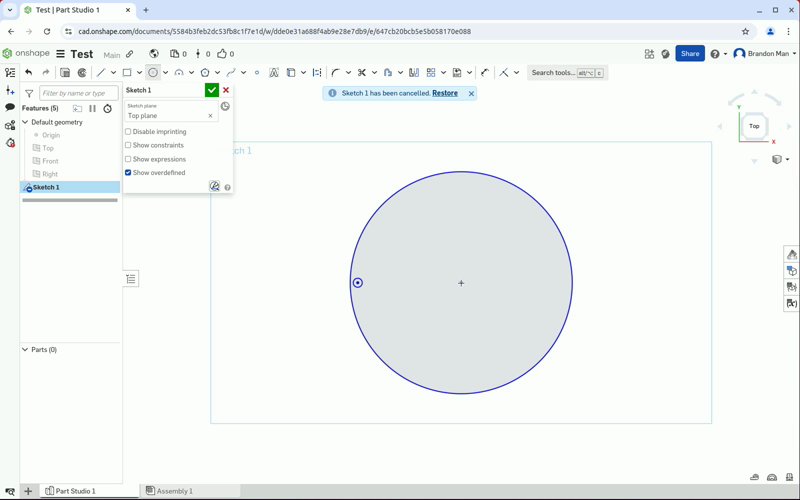
key_up(shift)
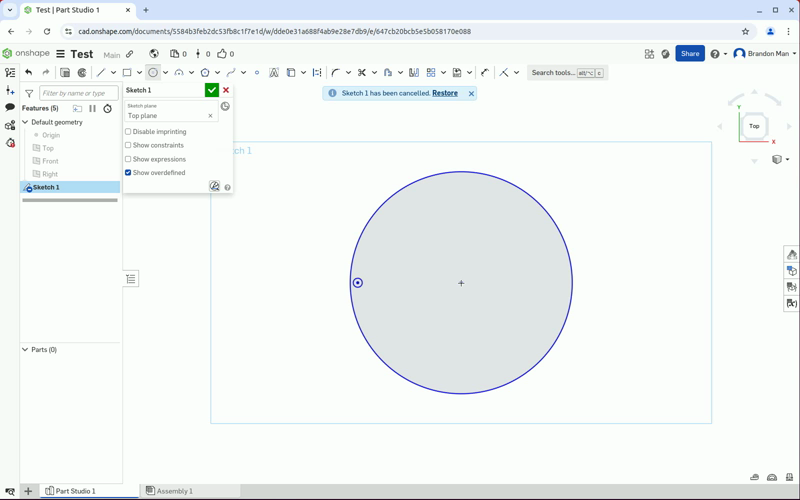
mouse_move(558, 282)
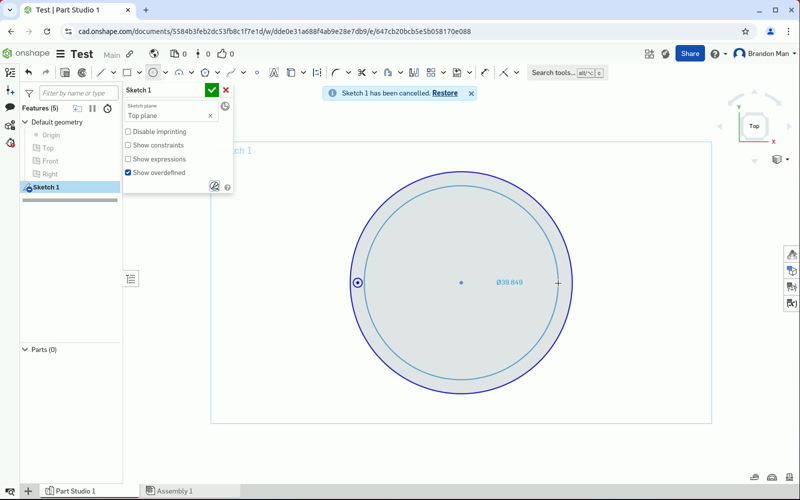
click(558, 282)
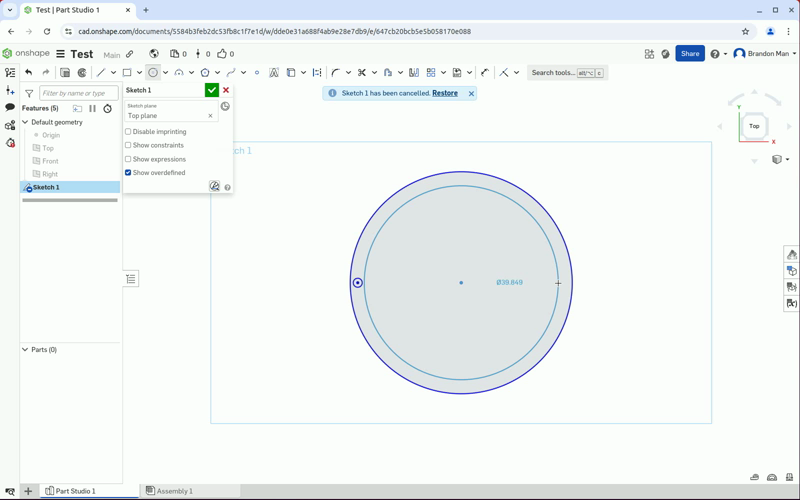
key(esc)
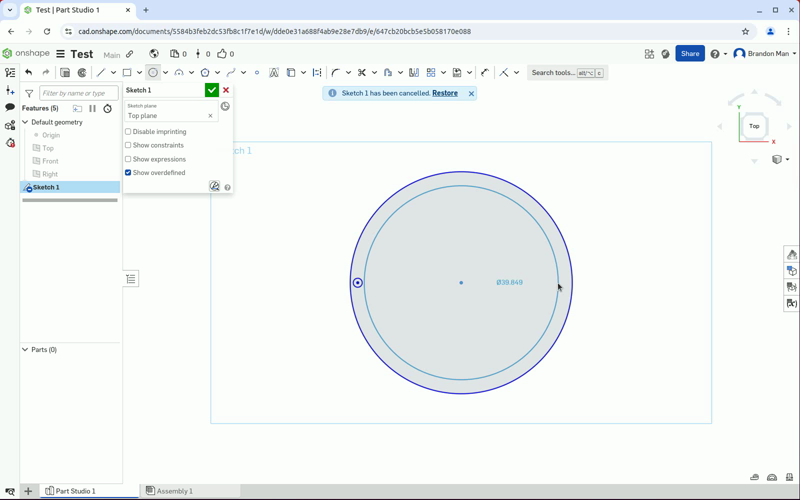
key(c)
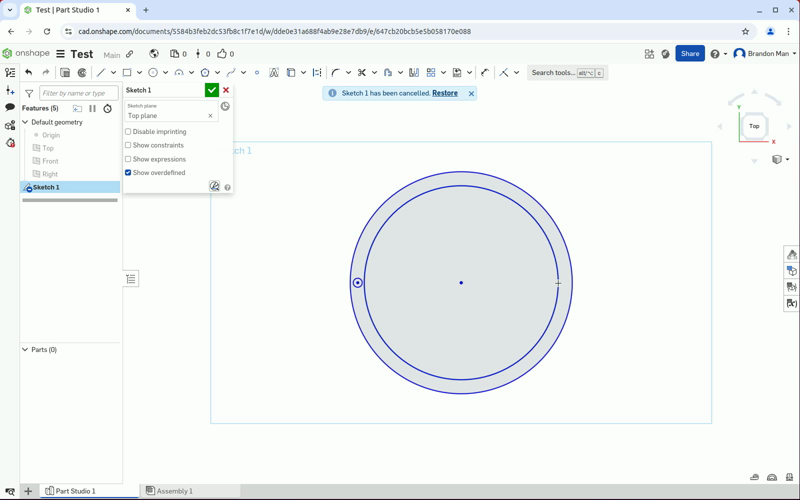
key_down(shift)
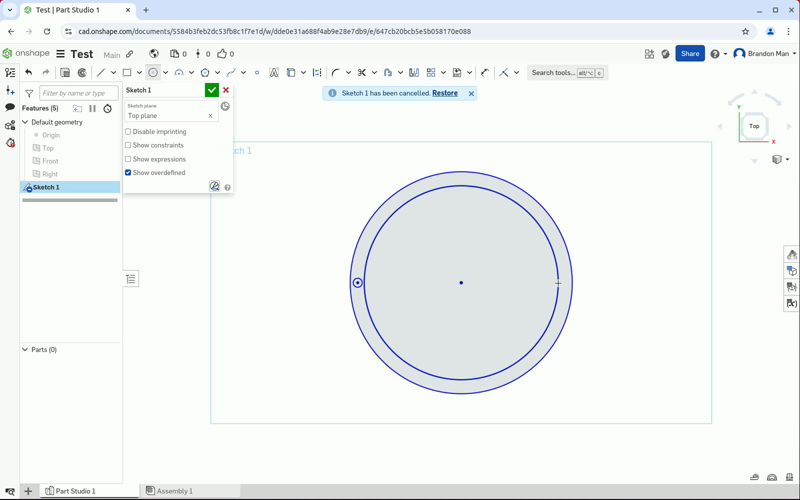
mouse_move(461, 386)
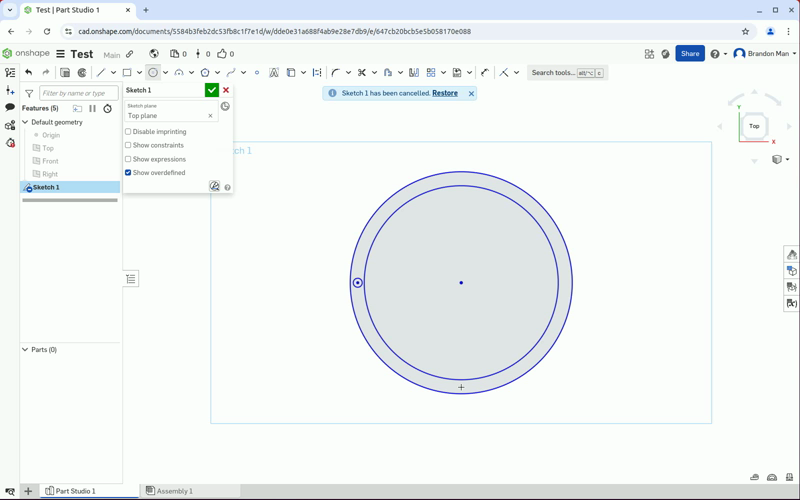
click(461, 386)
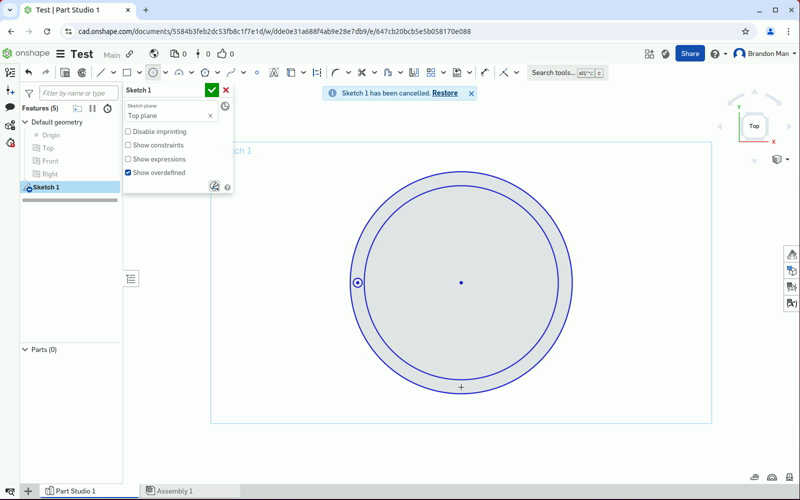
key_up(shift)
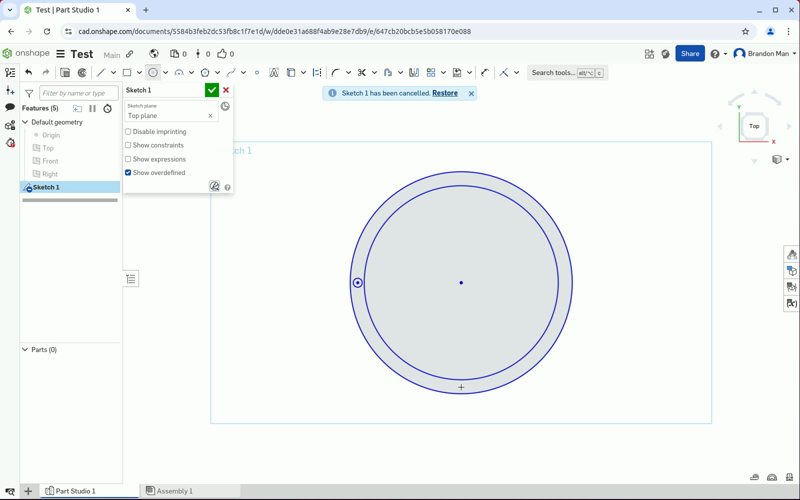
mouse_move(465, 386)
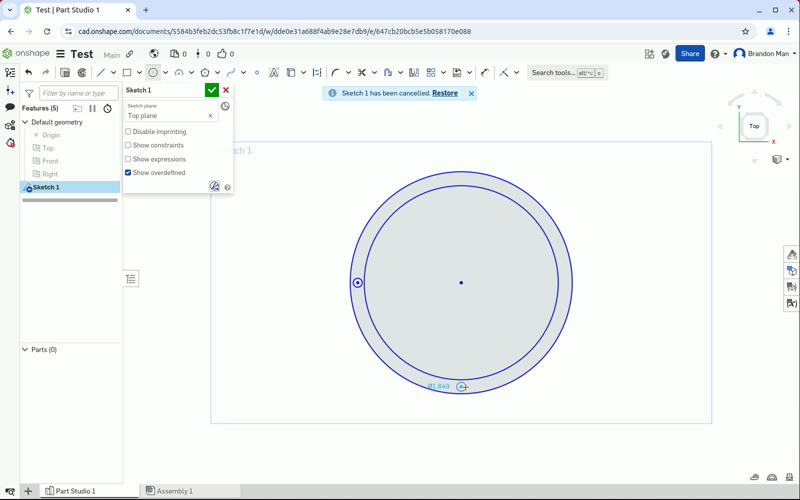
click(465, 386)
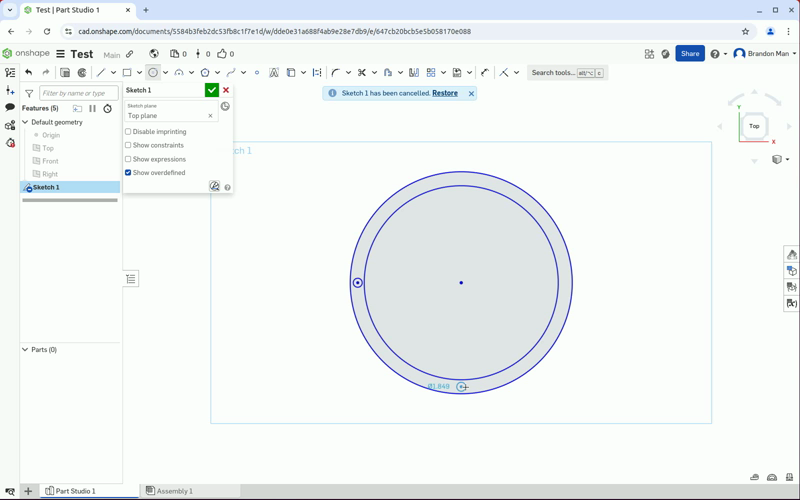
key(esc)
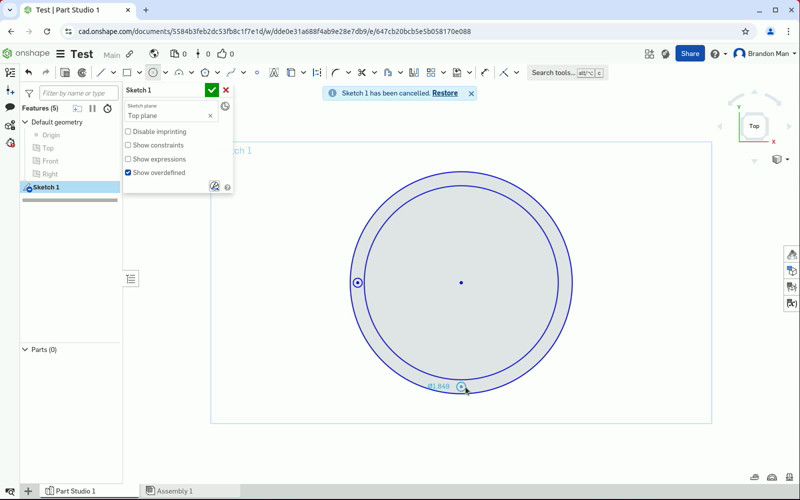
key(c)
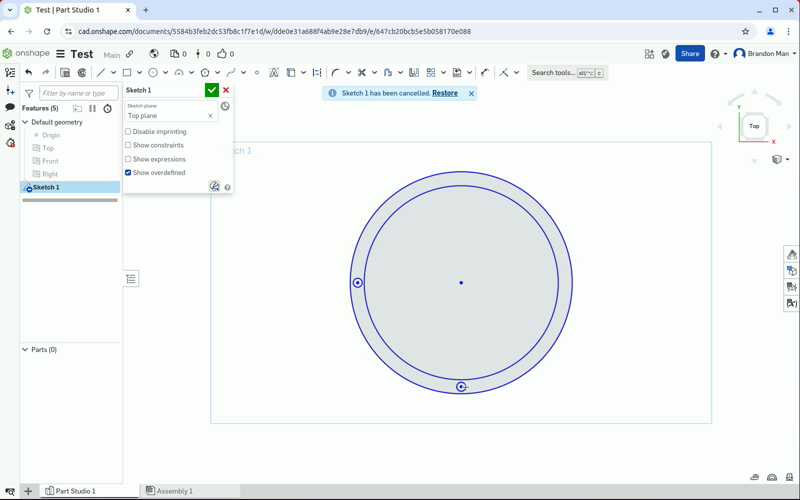
key_down(shift)
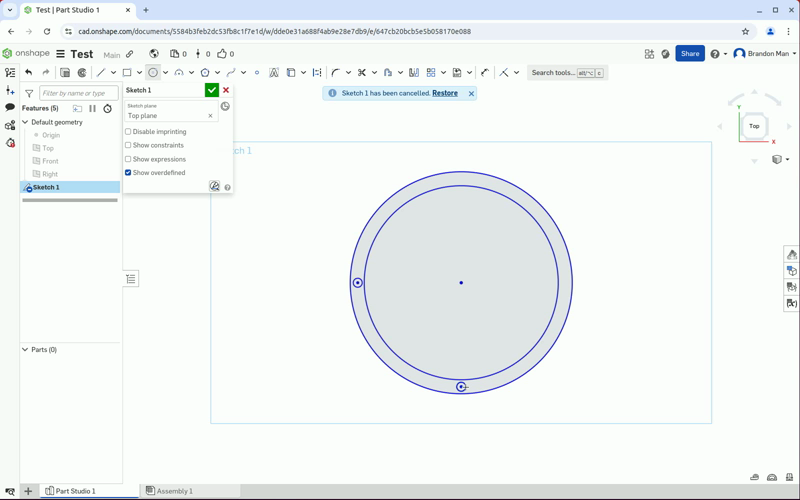
mouse_move(461, 179)
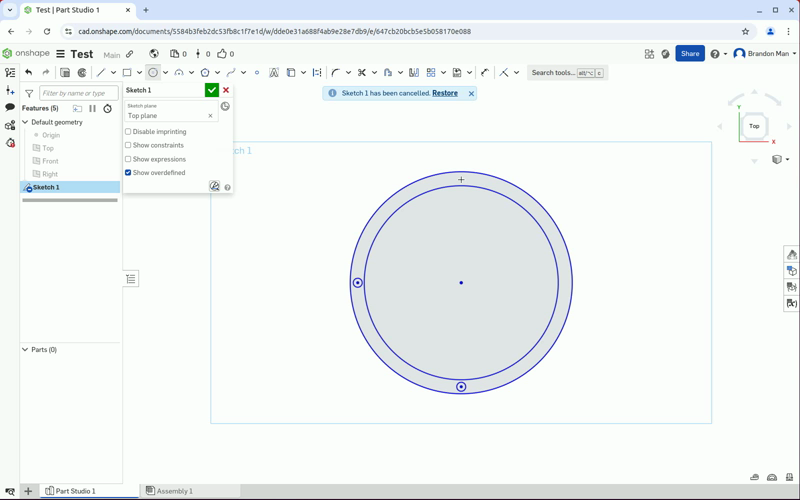
click(461, 179)
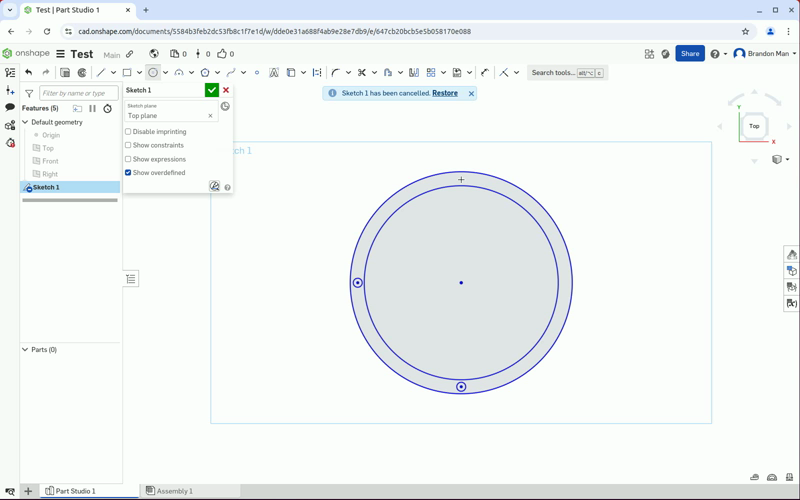
key_up(shift)
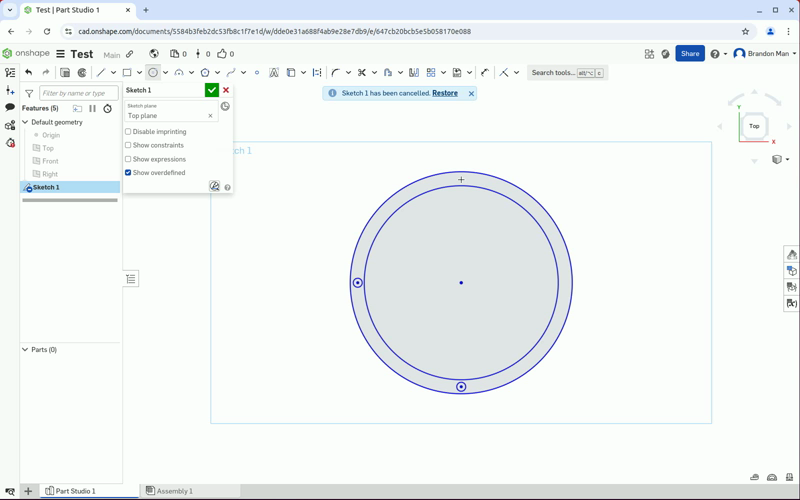
mouse_move(465, 179)
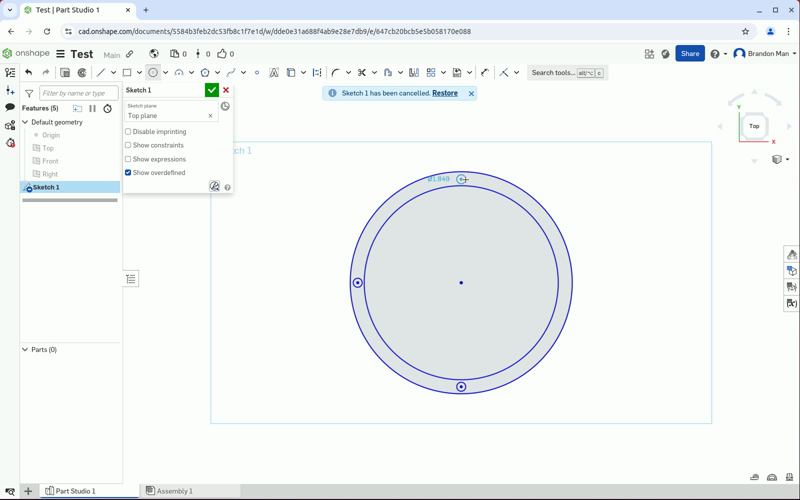
click(465, 179)
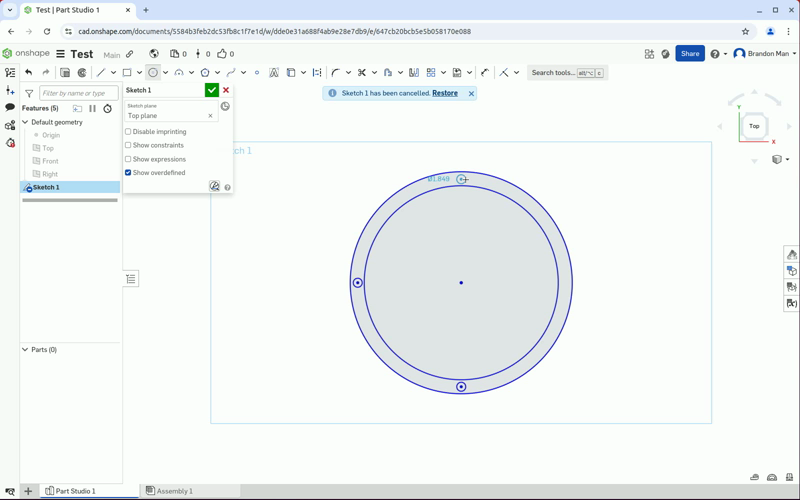
key(esc)
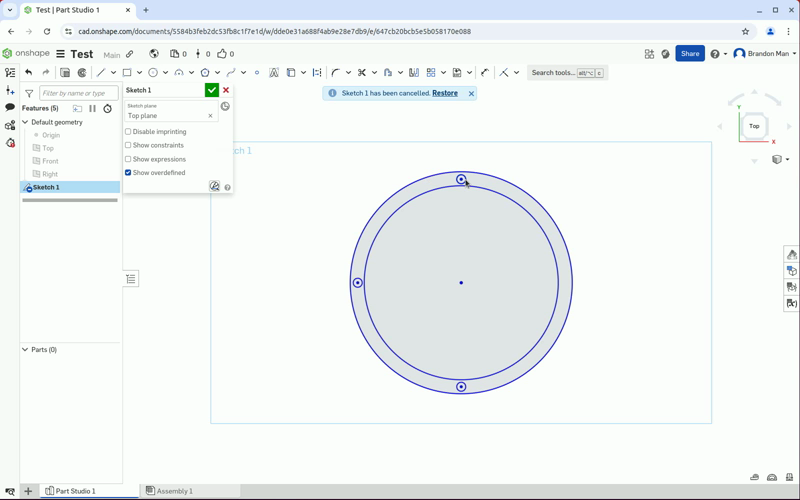
key(c)
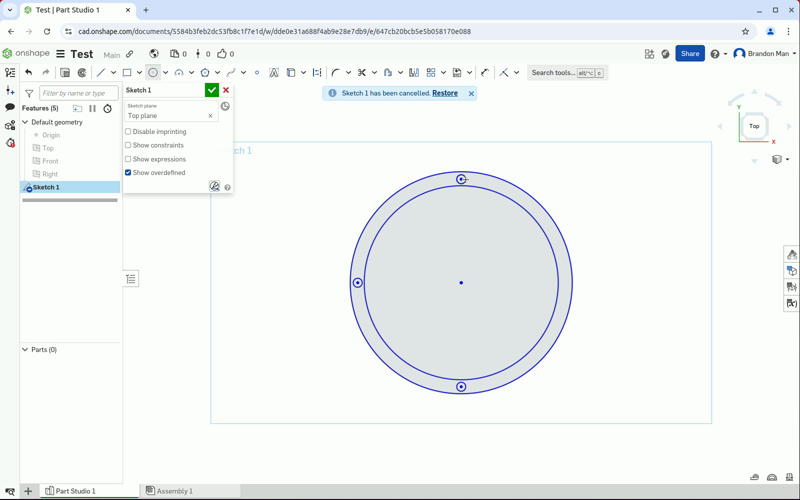
key_down(shift)
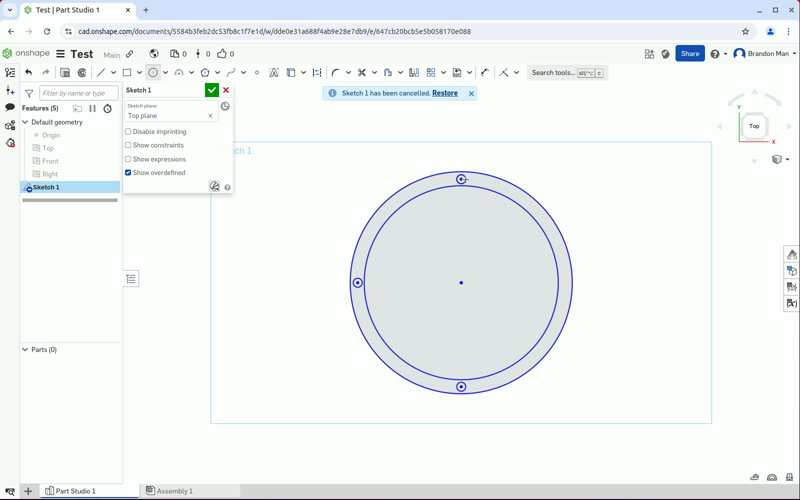
mouse_move(563, 282)
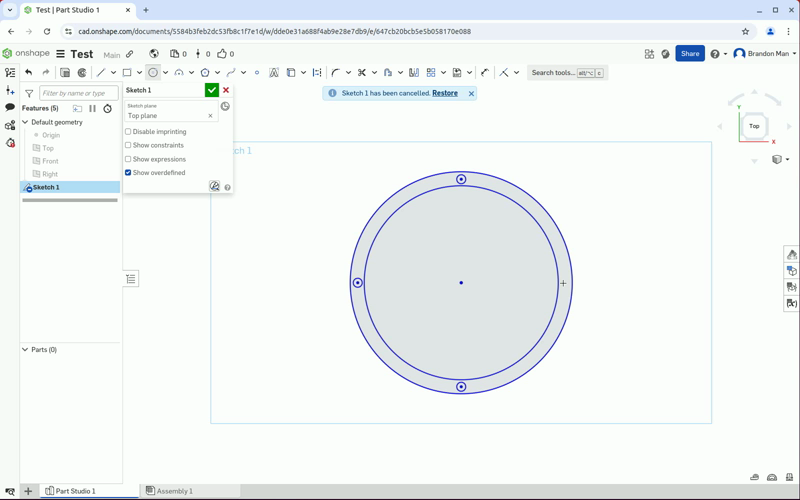
click(563, 282)
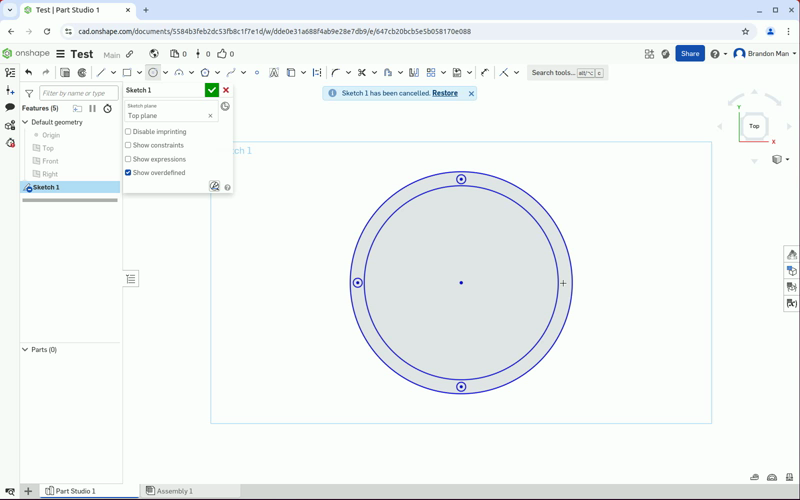
key_up(shift)
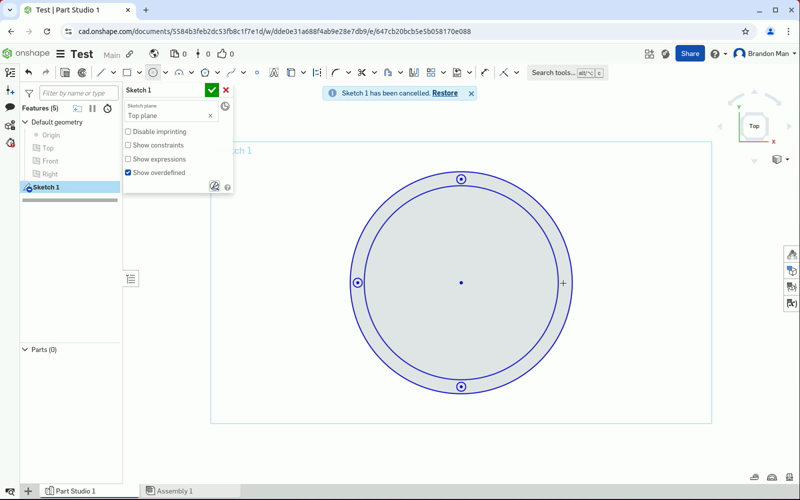
mouse_move(567, 282)
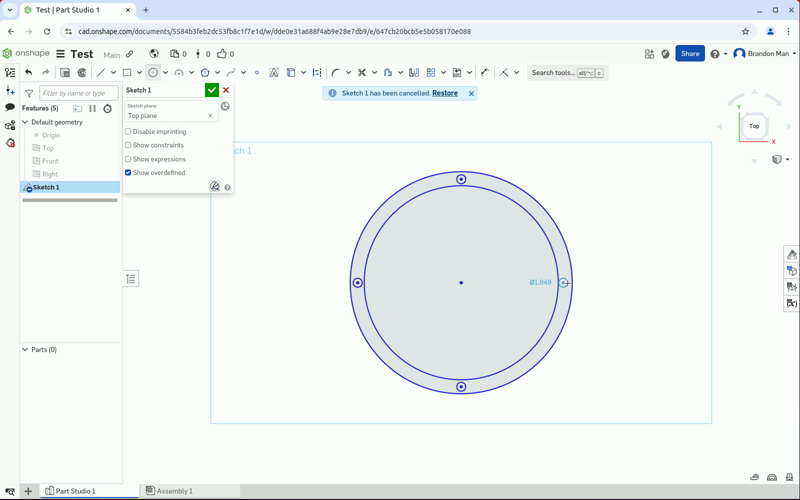
scroll(6)
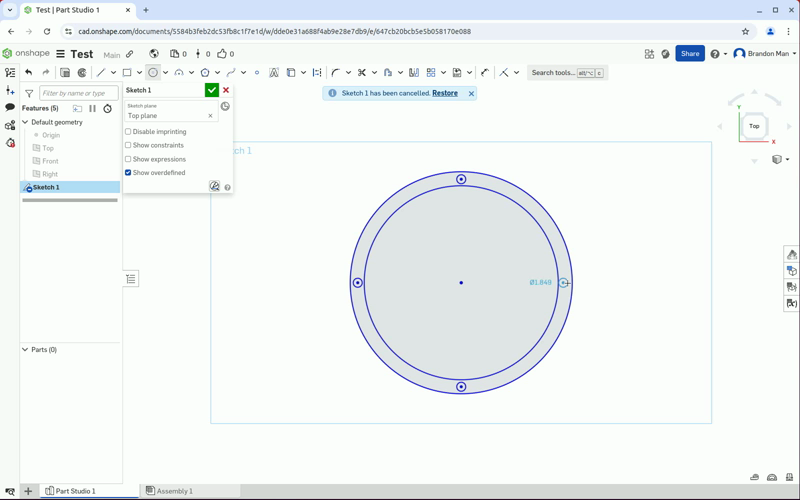
scroll(6)
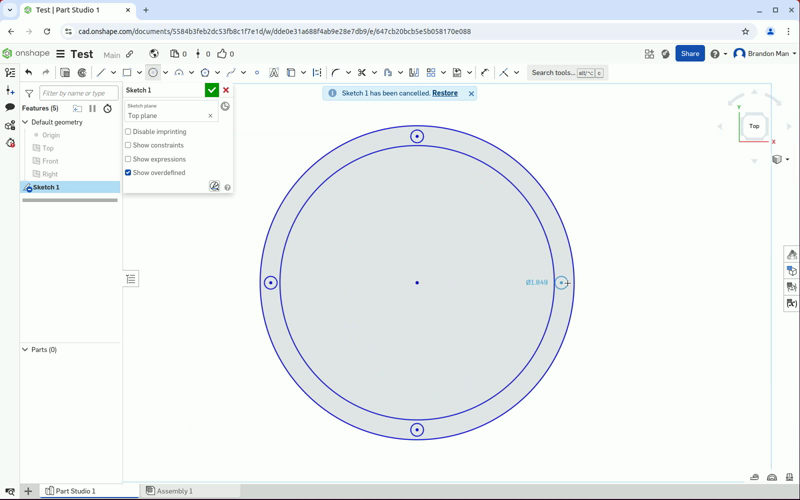
scroll(6)
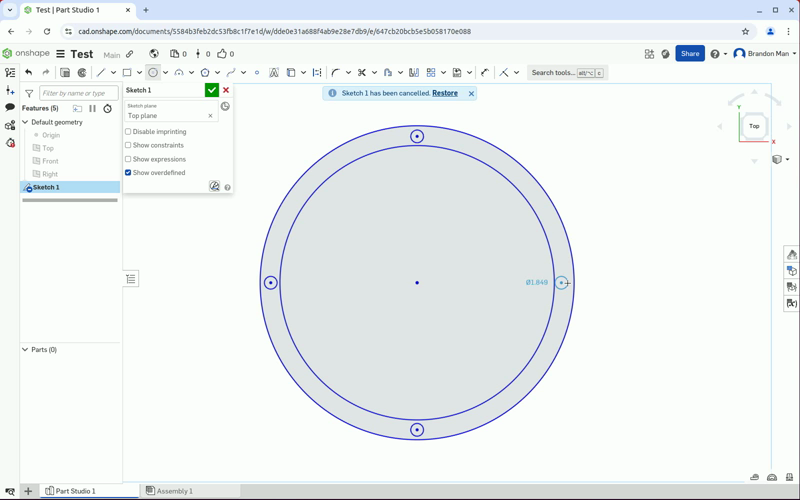
scroll(6)
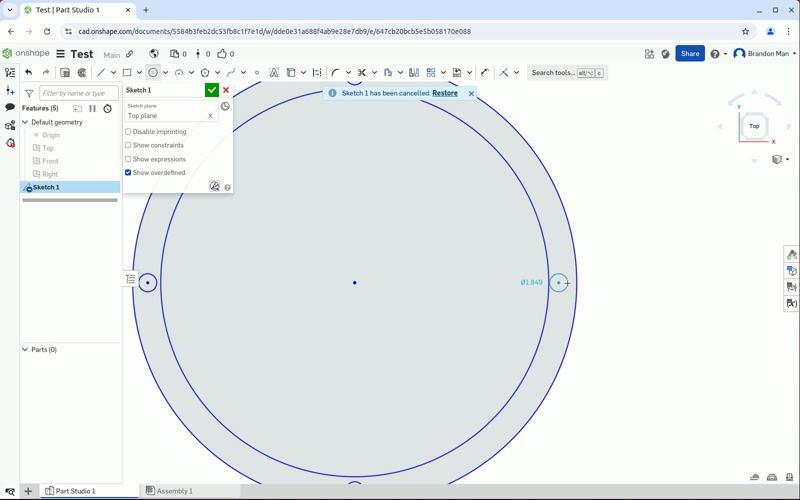
scroll(6)
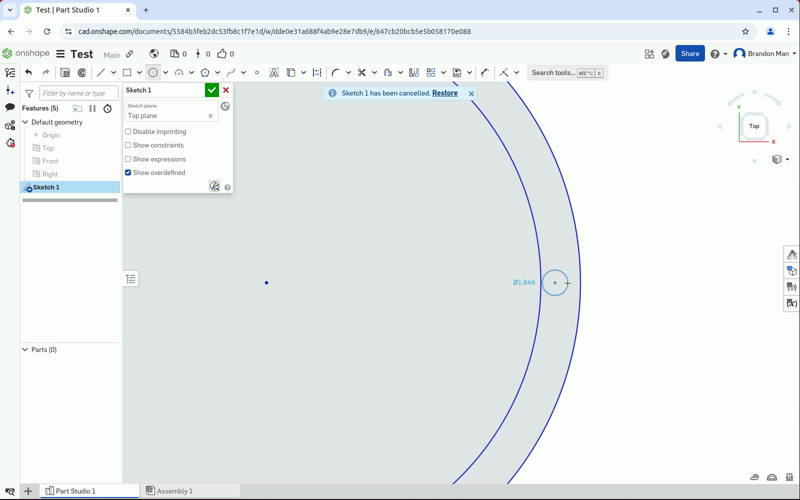
scroll(6)
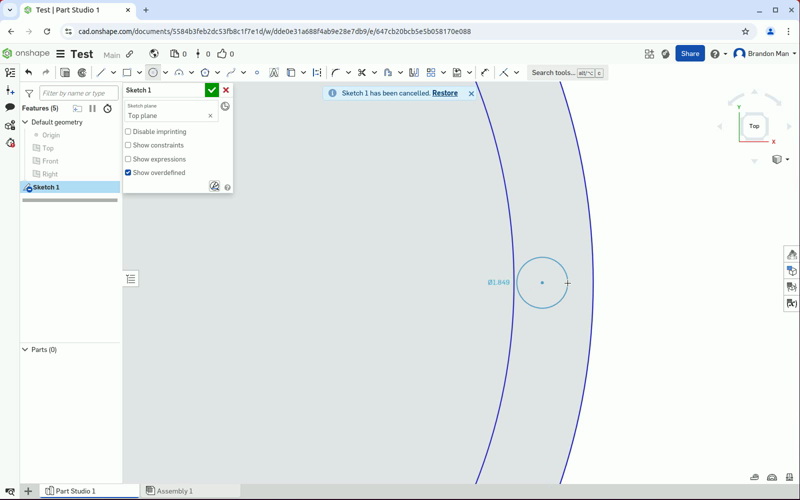
scroll(6)
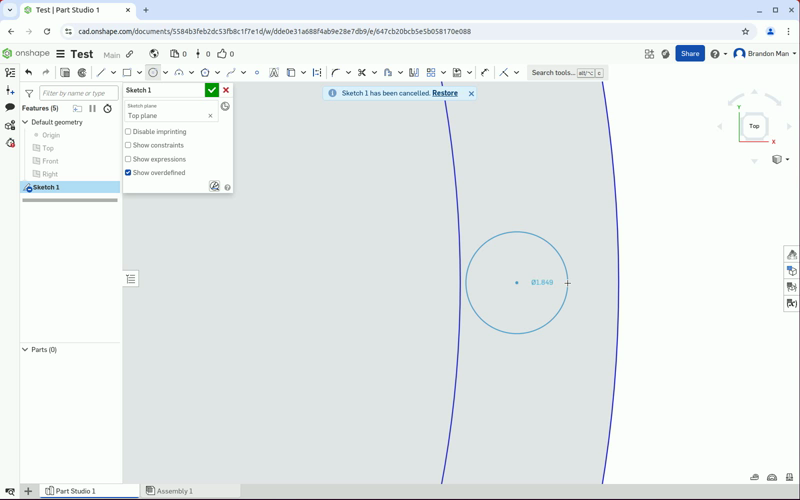
click(567, 282)
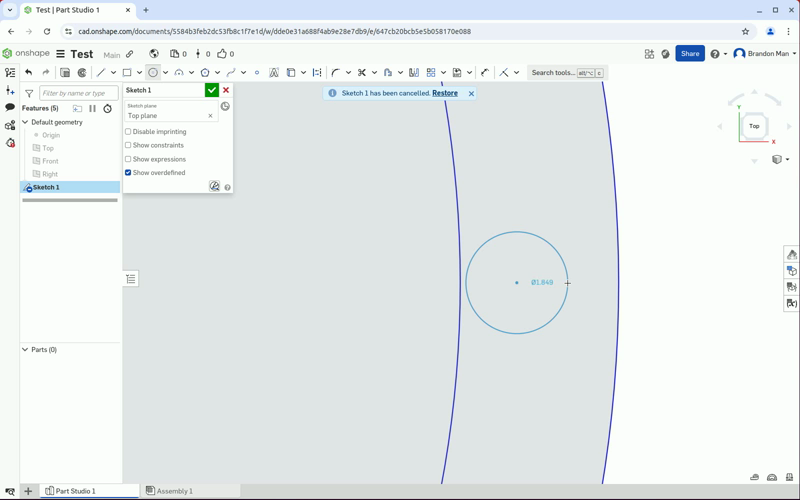
scroll(-6)
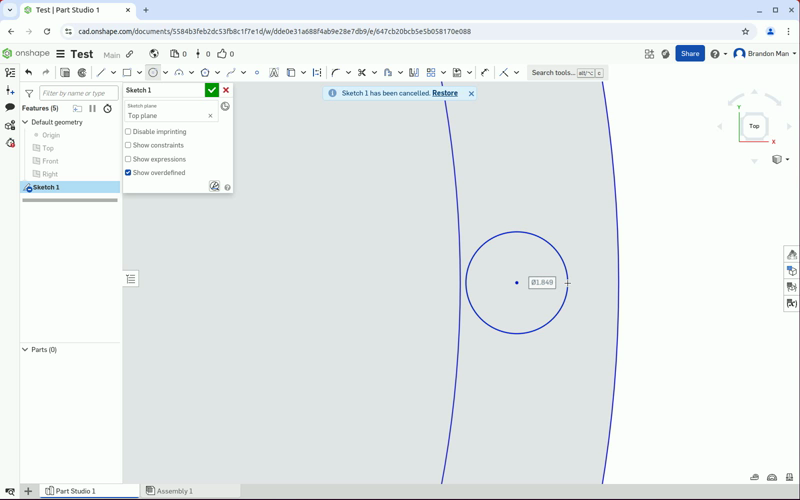
scroll(-6)
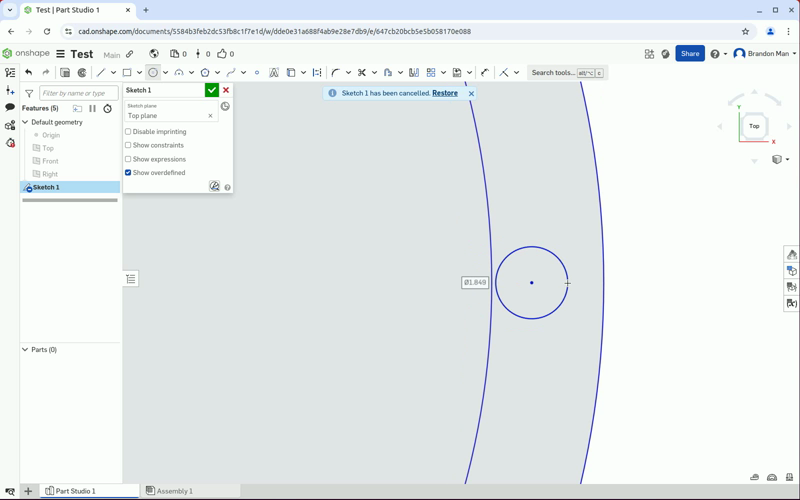
scroll(-6)
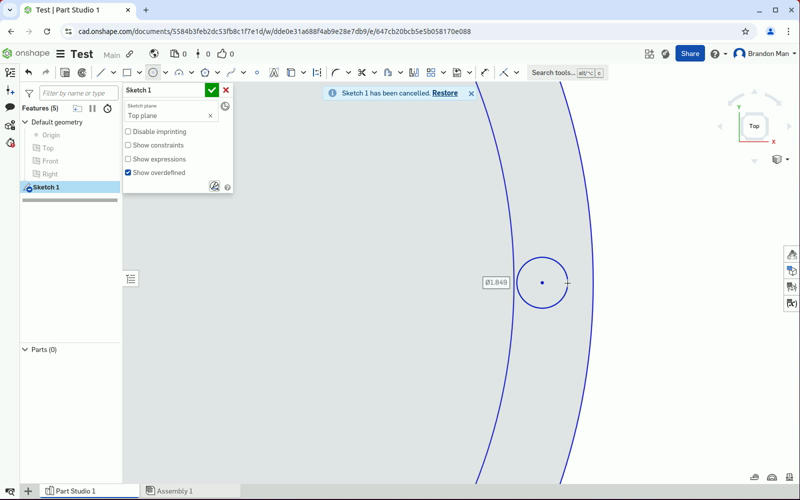
scroll(-6)
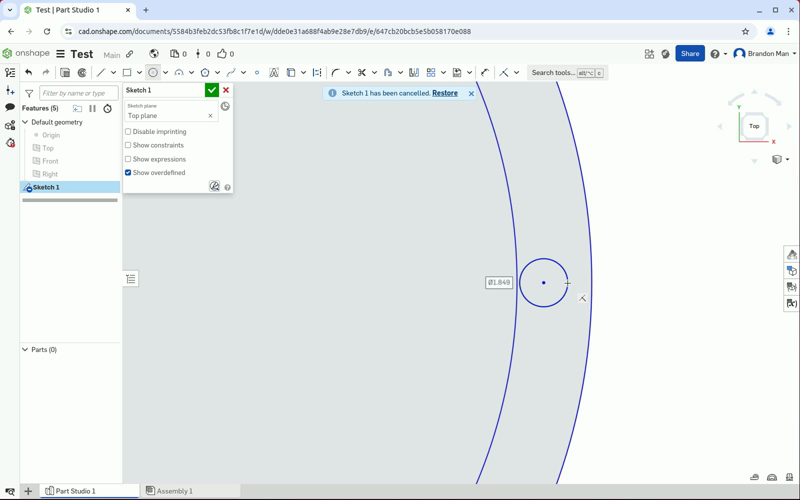
scroll(-6)
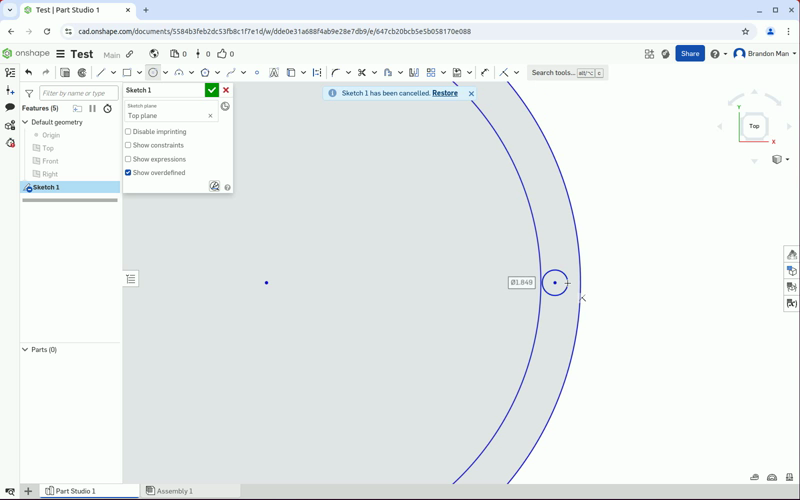
scroll(-6)
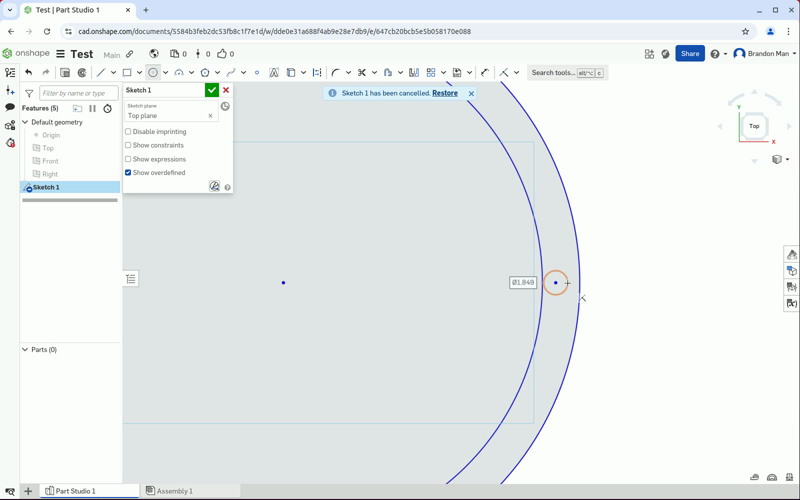
scroll(-6)
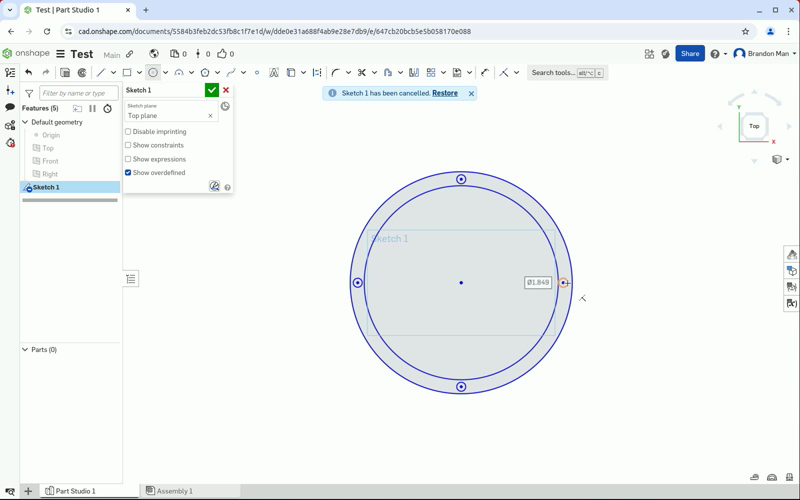
key(esc)
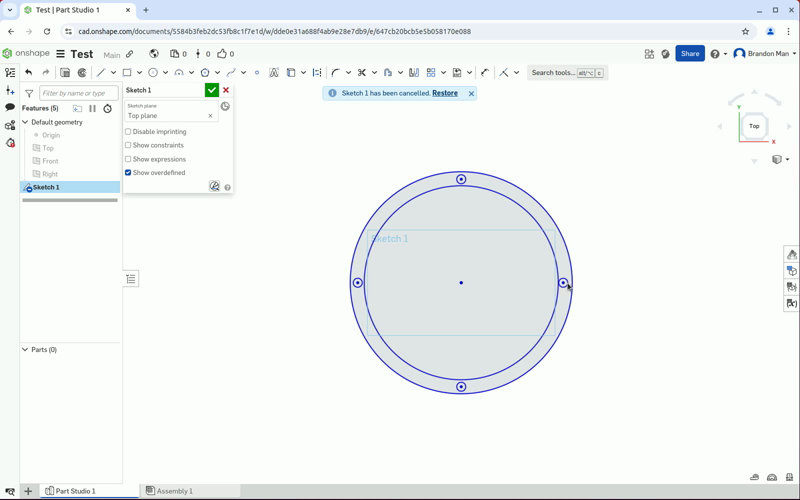
mouse_move(476, 384)
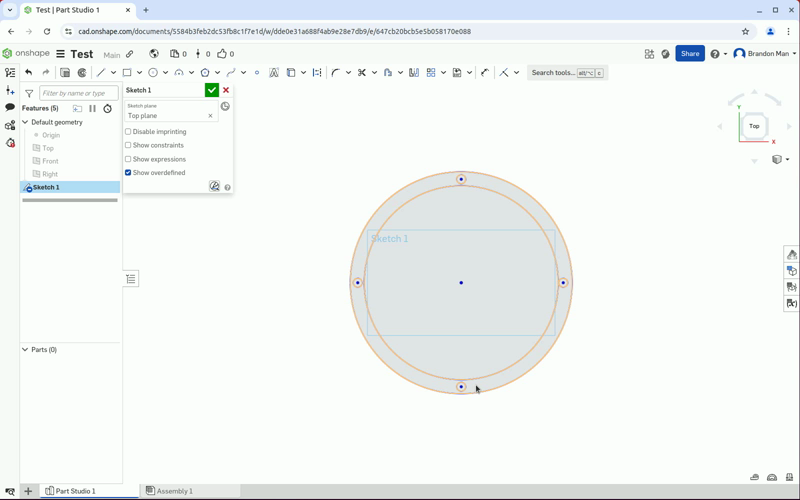
click(476, 384)
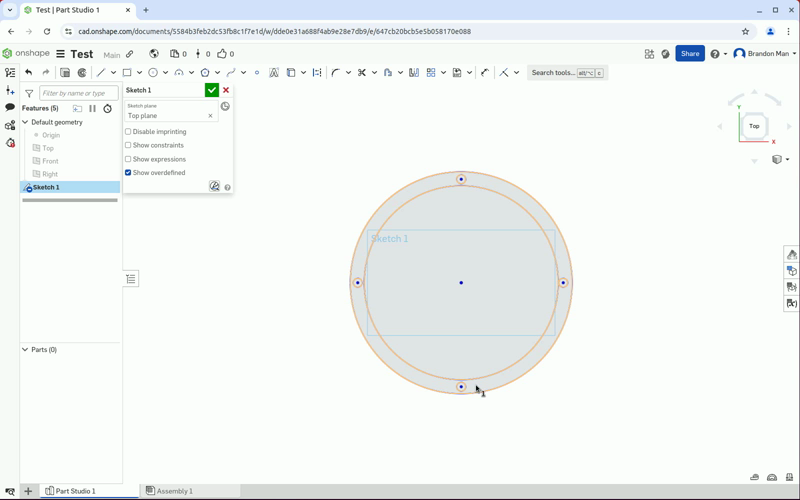
mouse_move(73, 352)
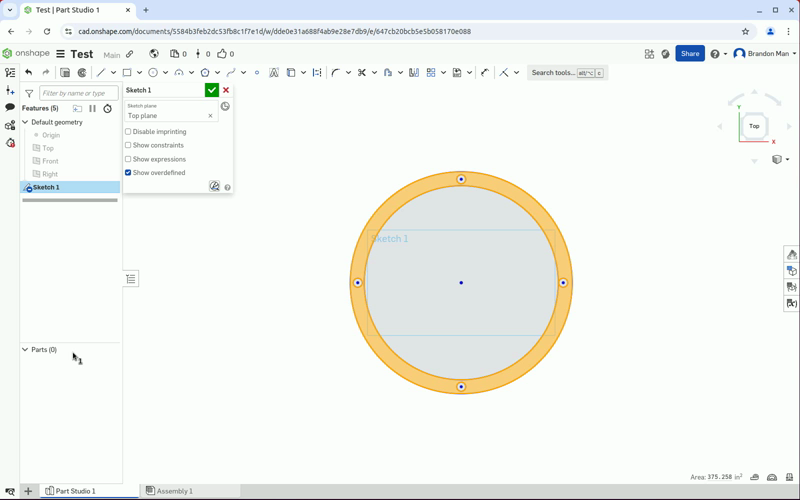
key(shift+y)
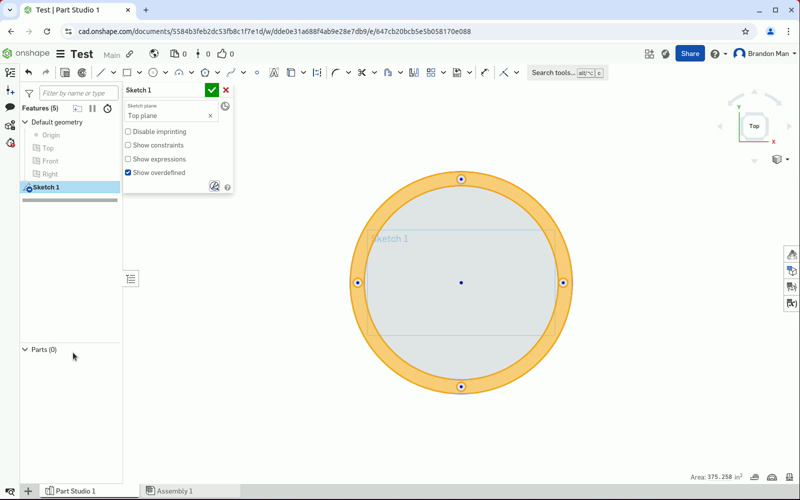
key(shift+e)
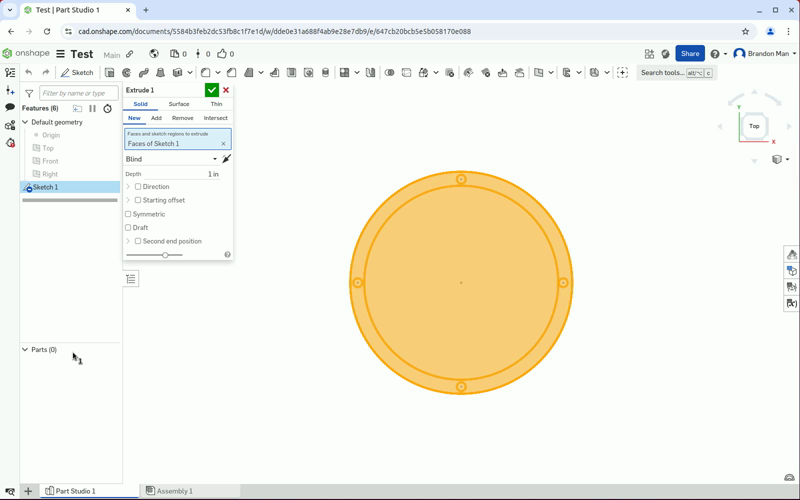
mouse_move(143, 106)
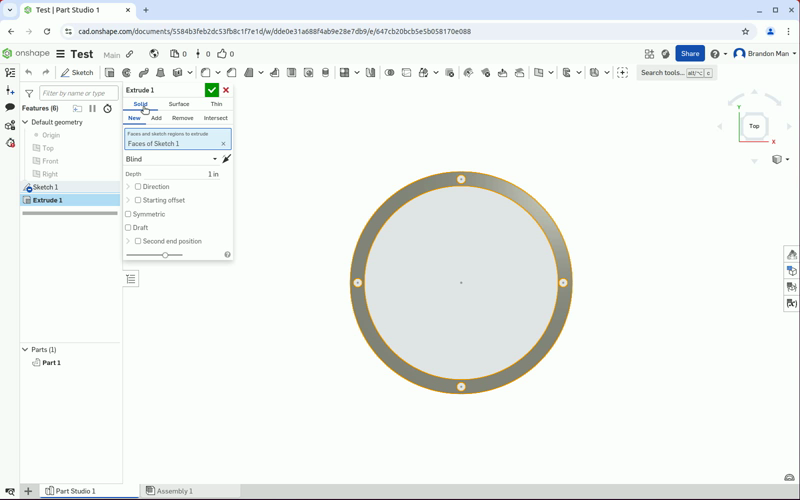
click(143, 106)
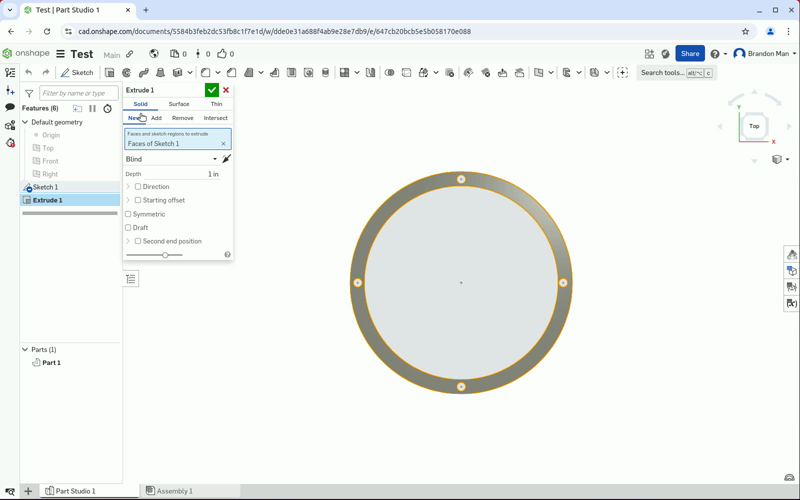
mouse_move(137, 120)
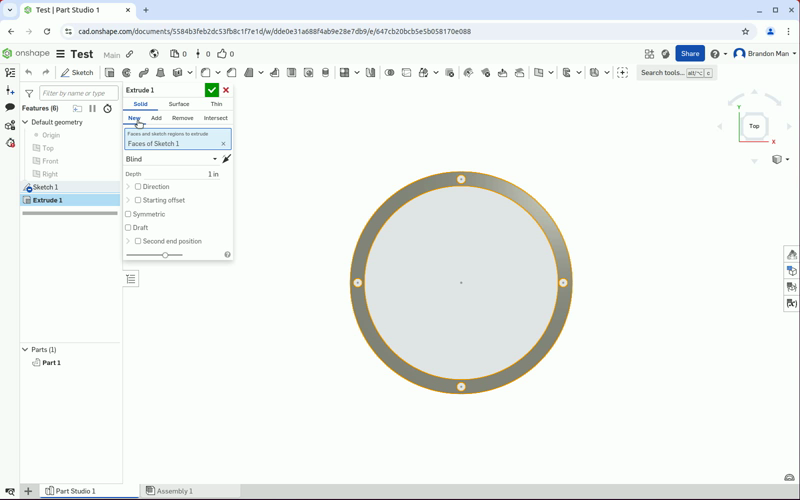
click(137, 120)
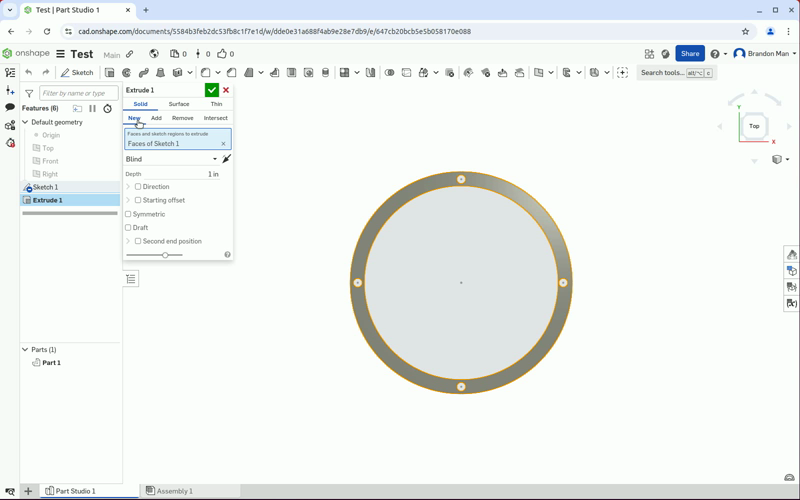
key(tab, 4)
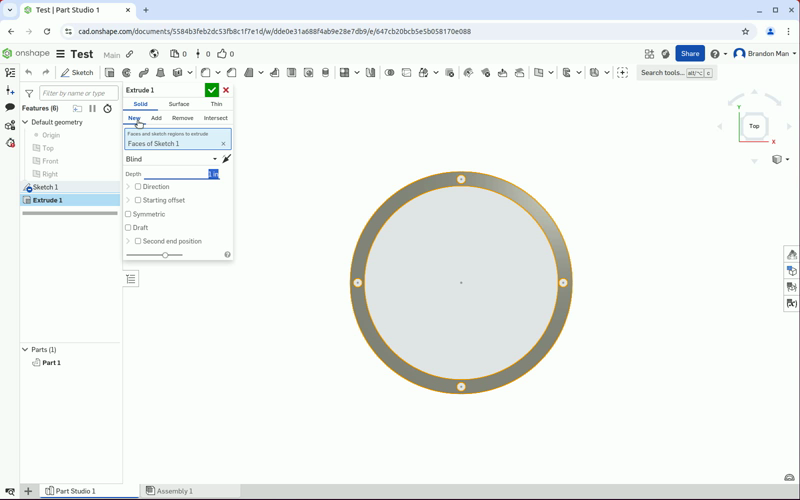
text(0.963)
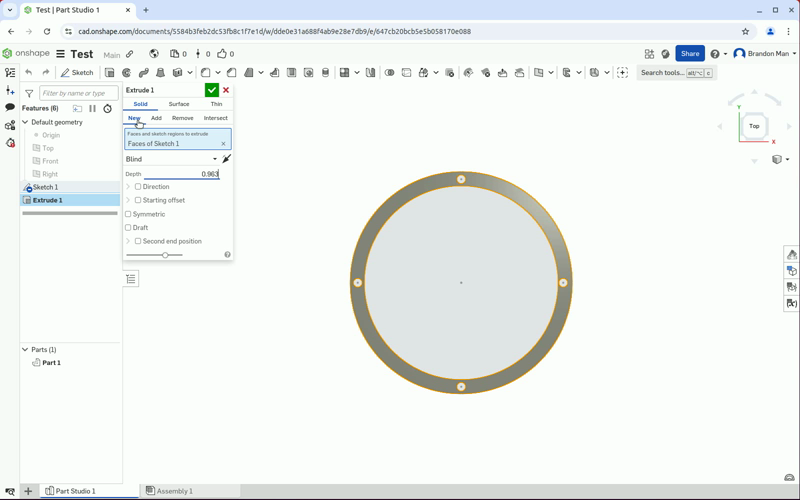
key(enter)
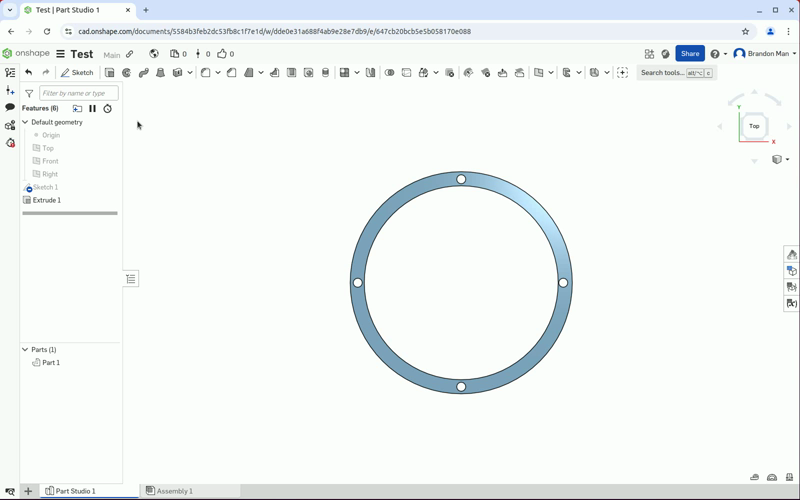
key(shift+h)
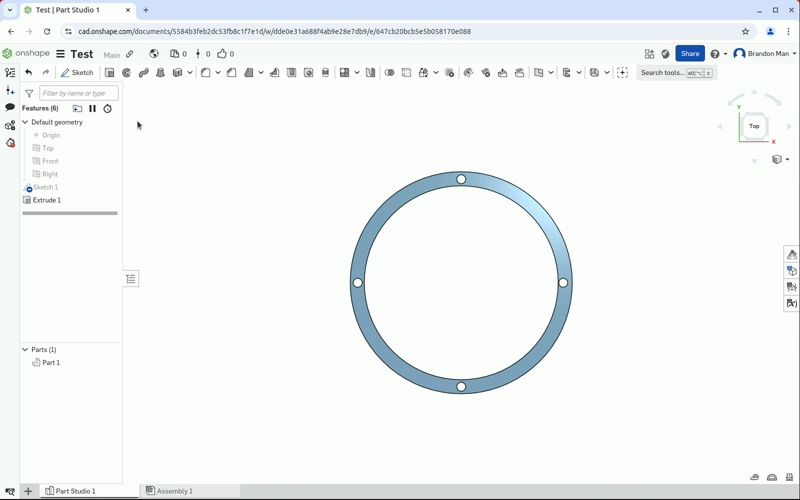
key(shift+h)
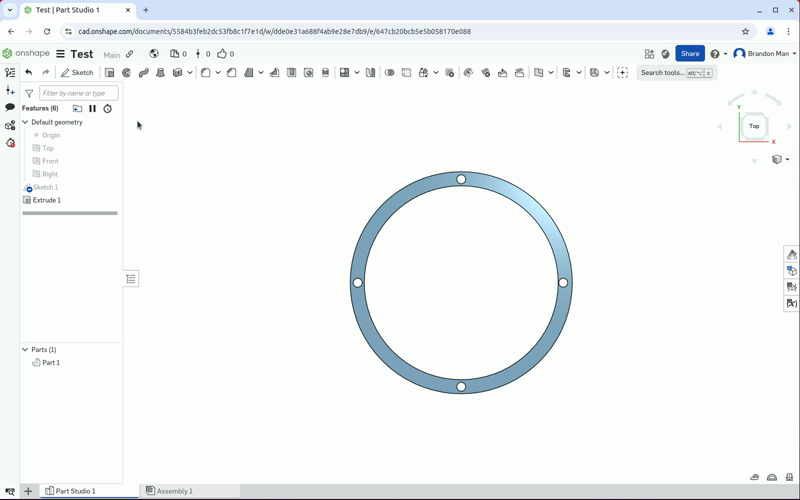
mouse_move(73, 189)
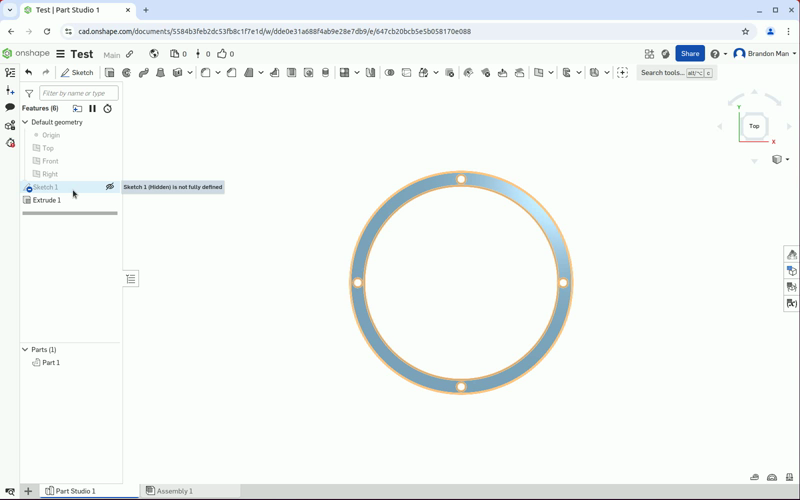
click(73, 189)
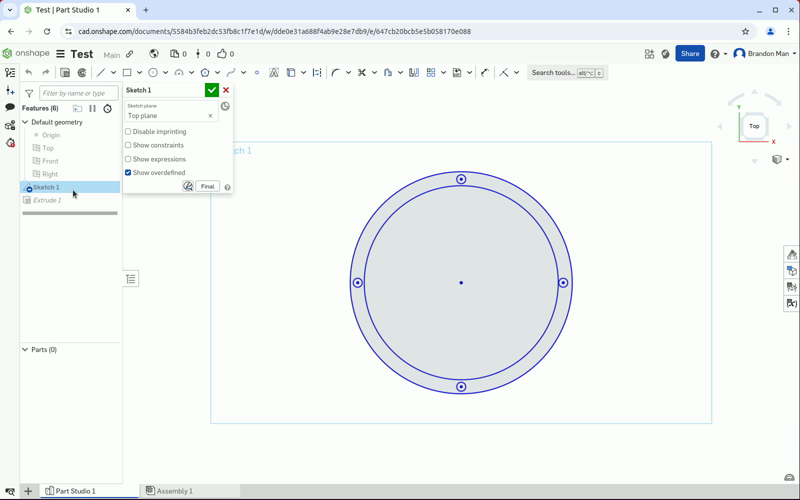
mouse_move(229, 92)
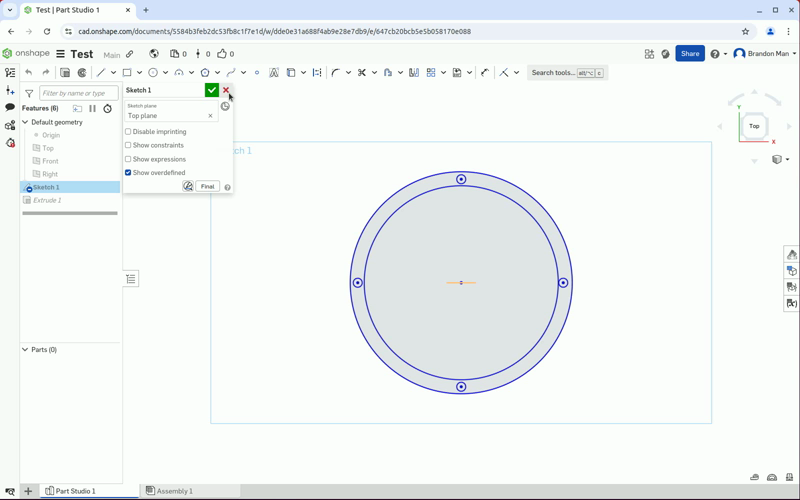
click(229, 92)
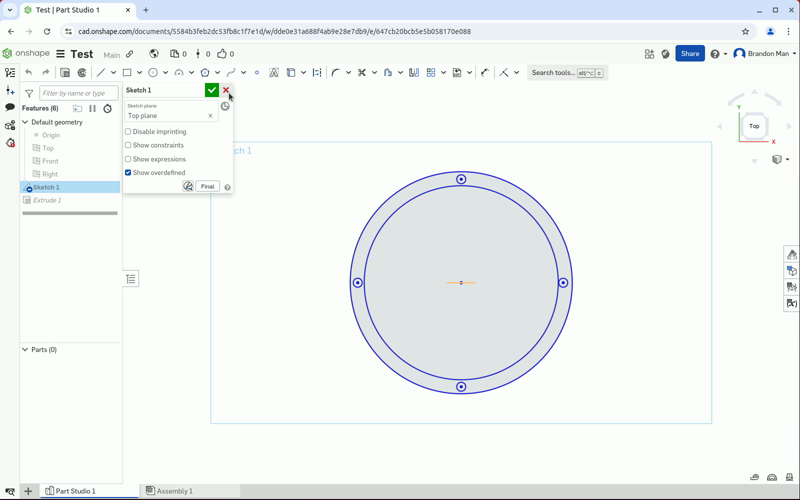
key(shift+s)
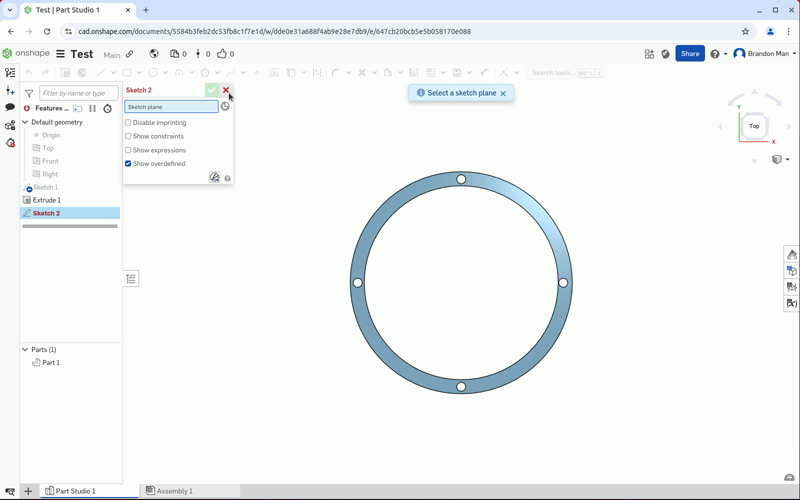
mouse_move(73, 150)
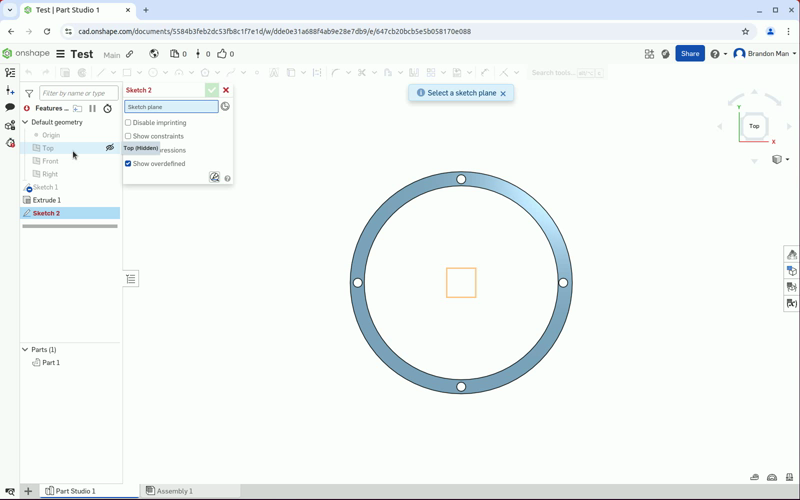
click(73, 150)
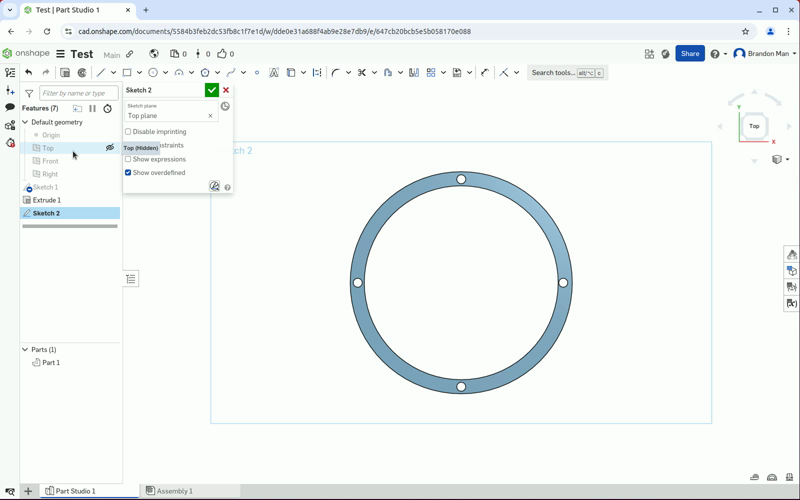
mouse_move(73, 352)
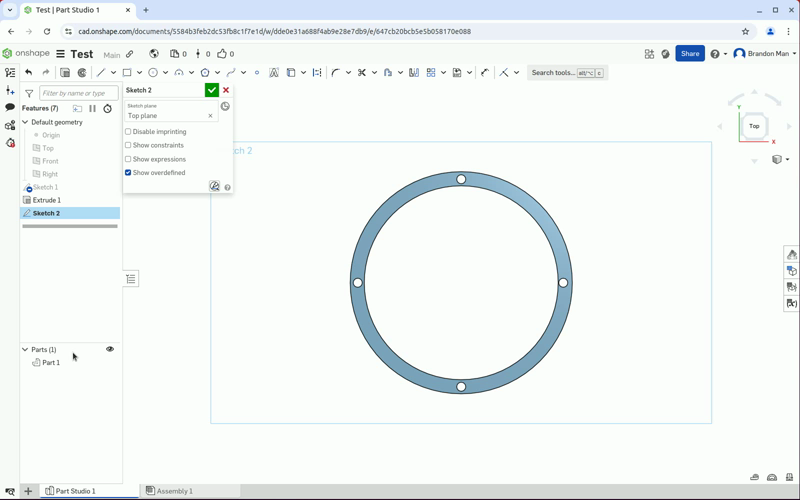
key(y)
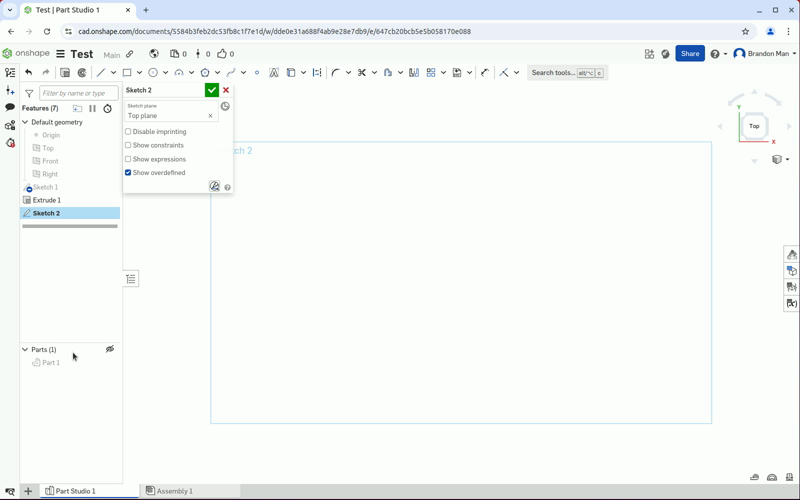
key(c)
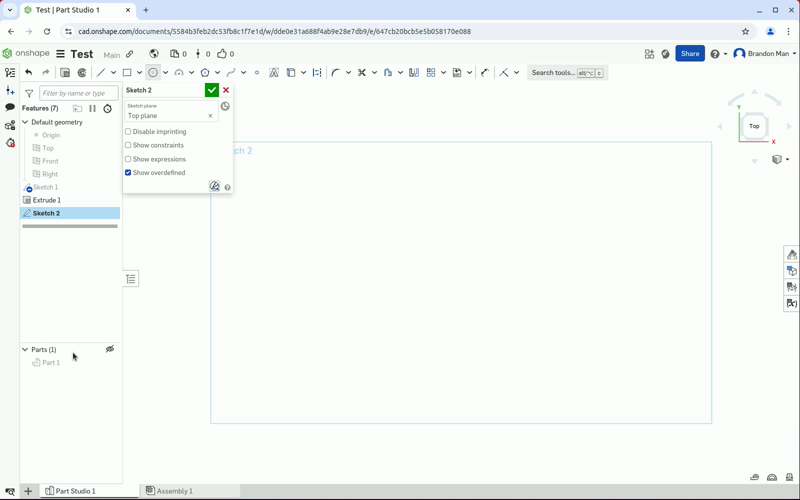
key_down(shift)
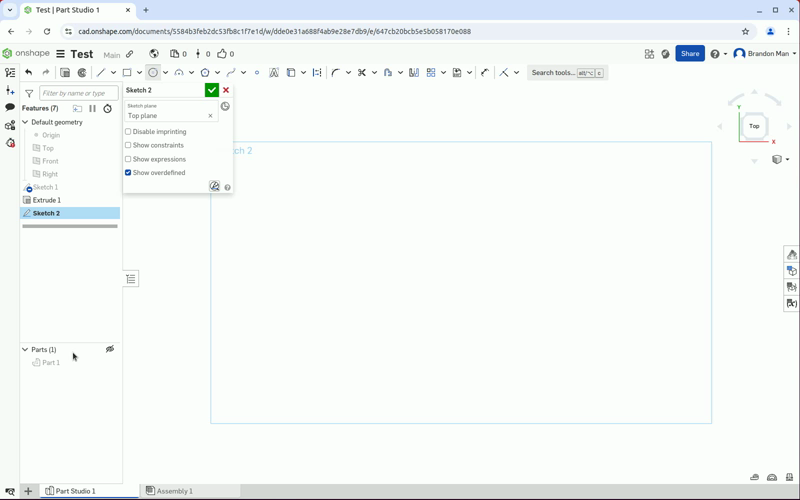
mouse_move(461, 282)
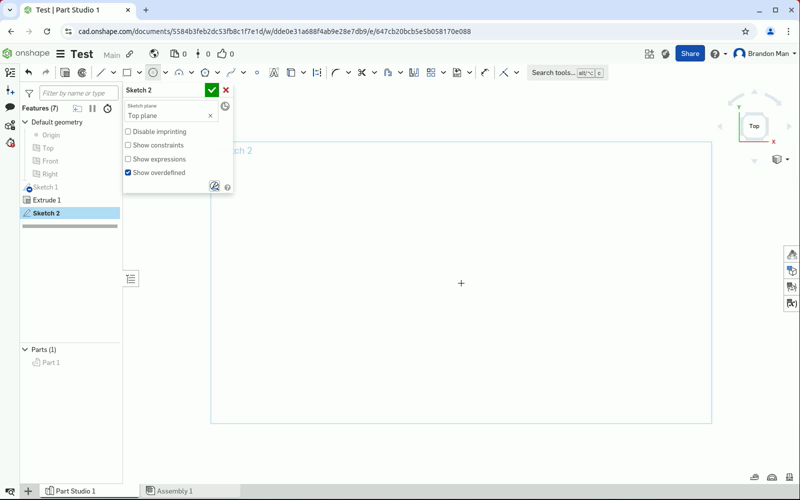
click(461, 282)
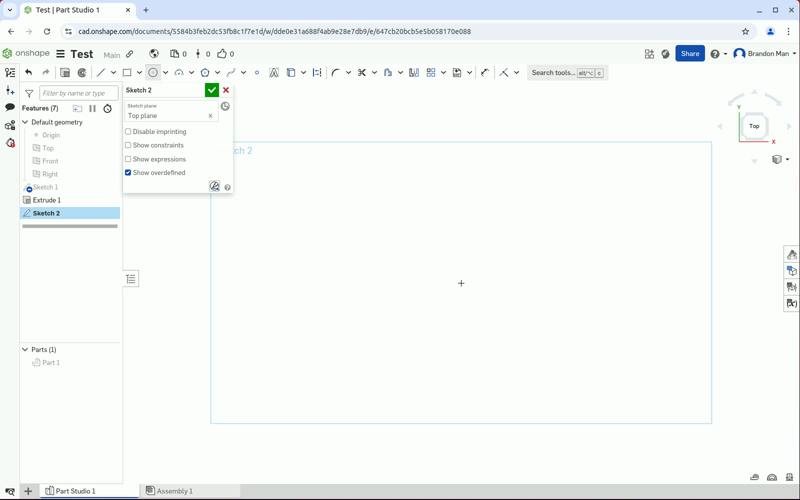
key_up(shift)
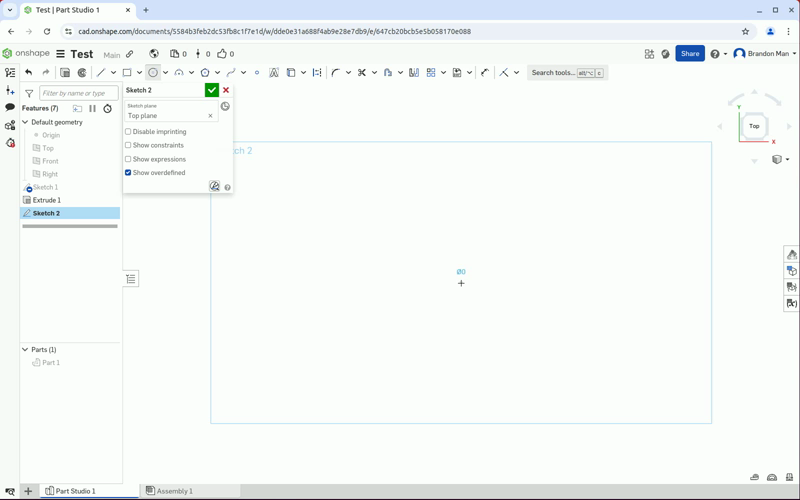
mouse_move(558, 282)
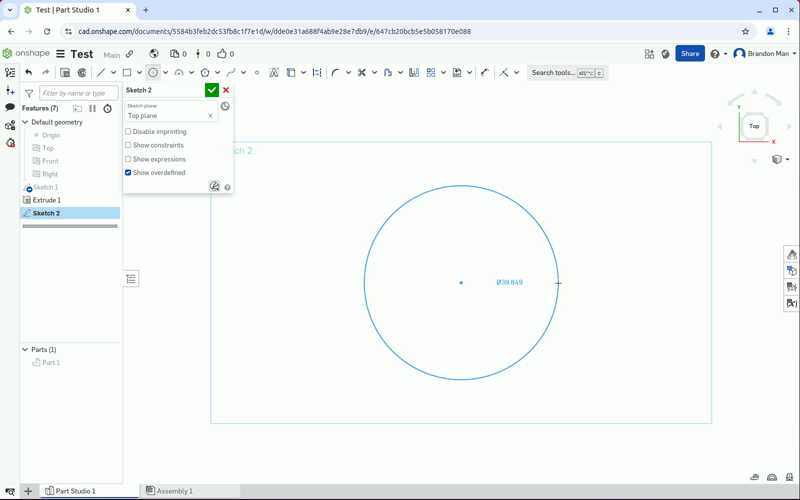
click(558, 282)
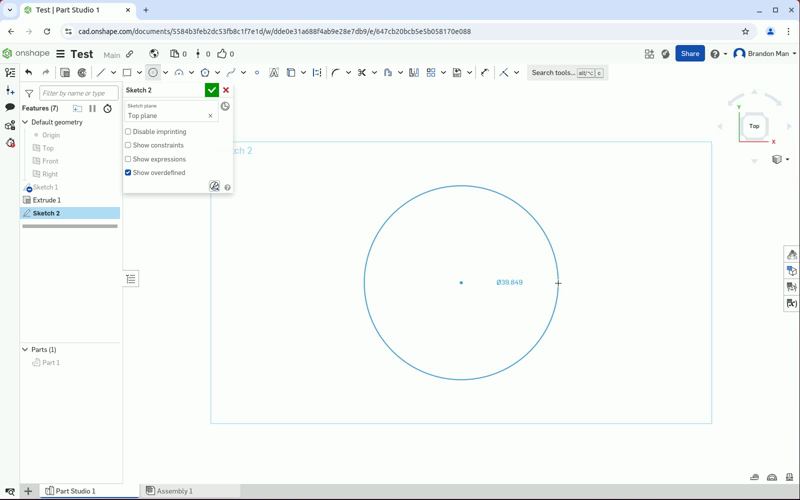
key(esc)
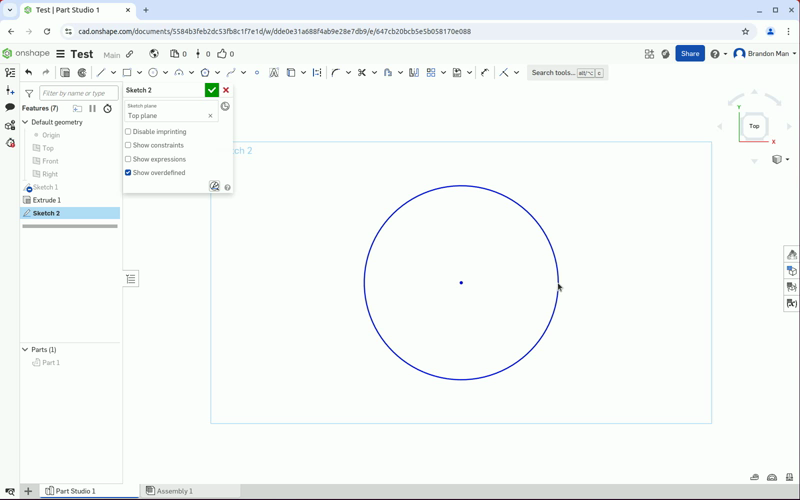
mouse_move(474, 315)
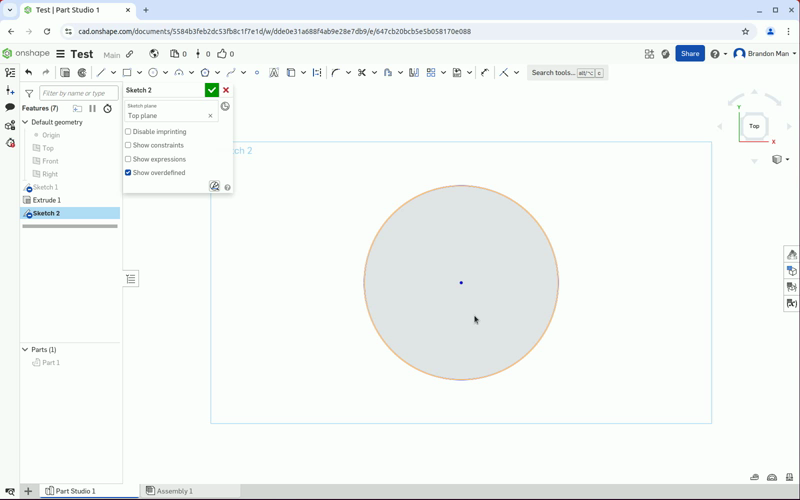
click(474, 315)
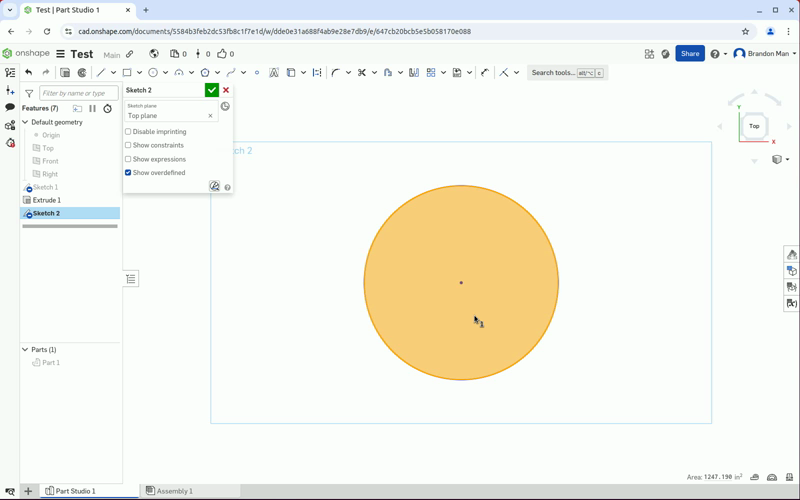
mouse_move(73, 352)
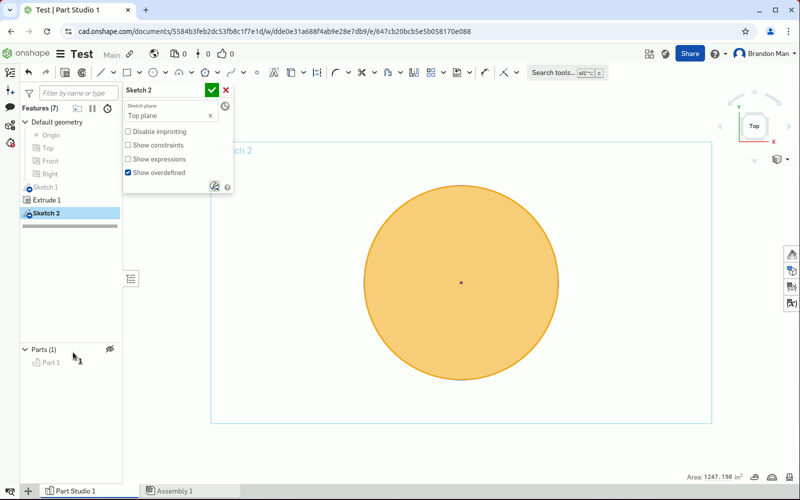
key(shift+y)
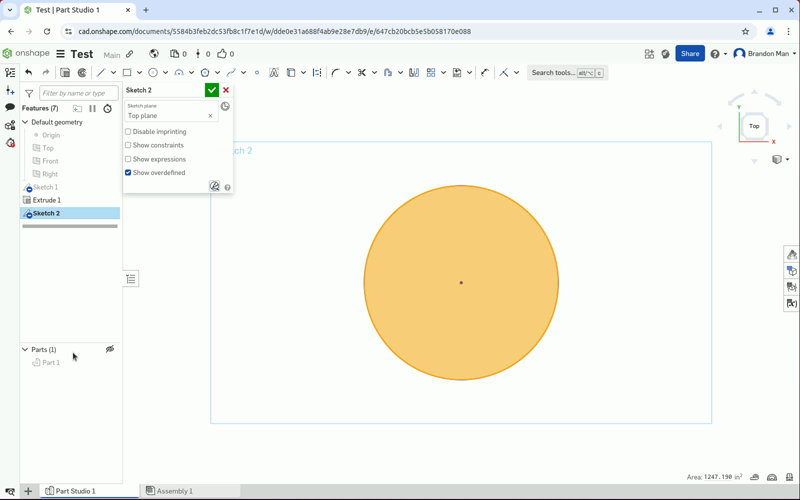
key(shift+e)
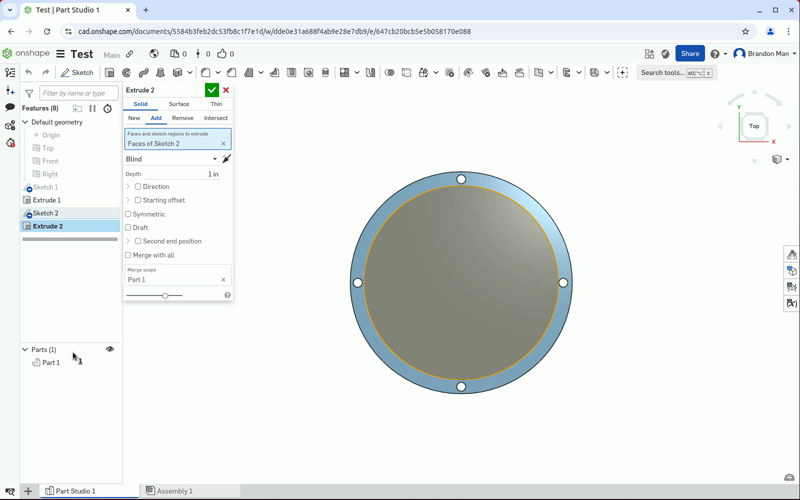
mouse_move(143, 106)
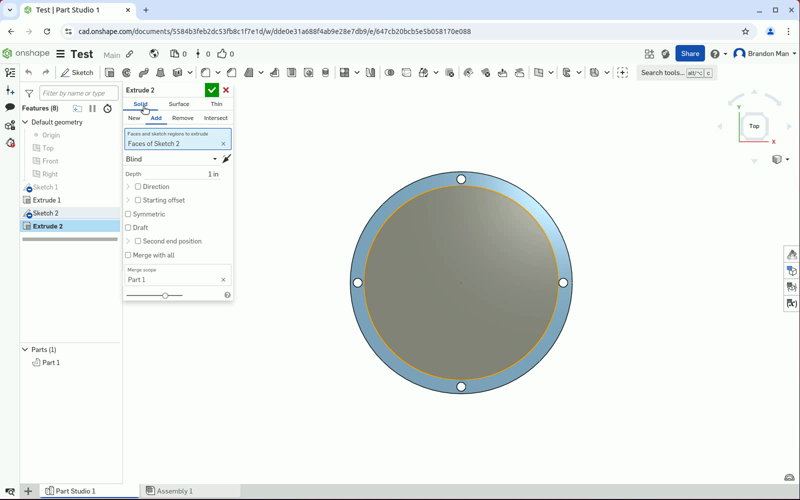
click(143, 106)
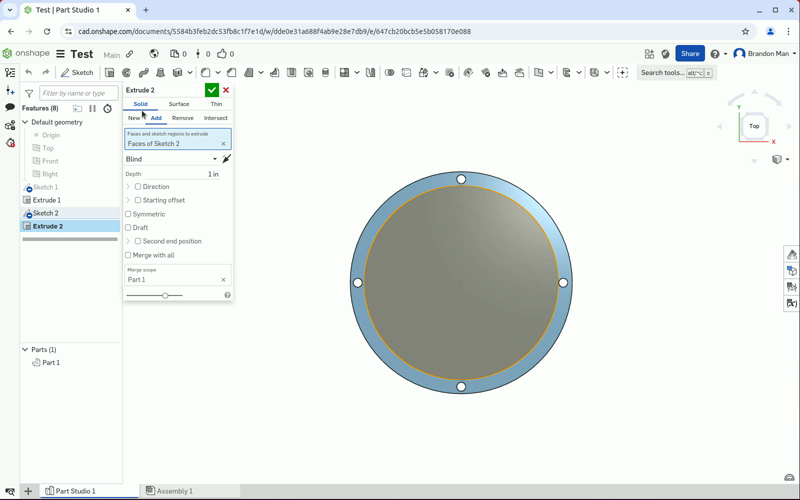
mouse_move(137, 120)
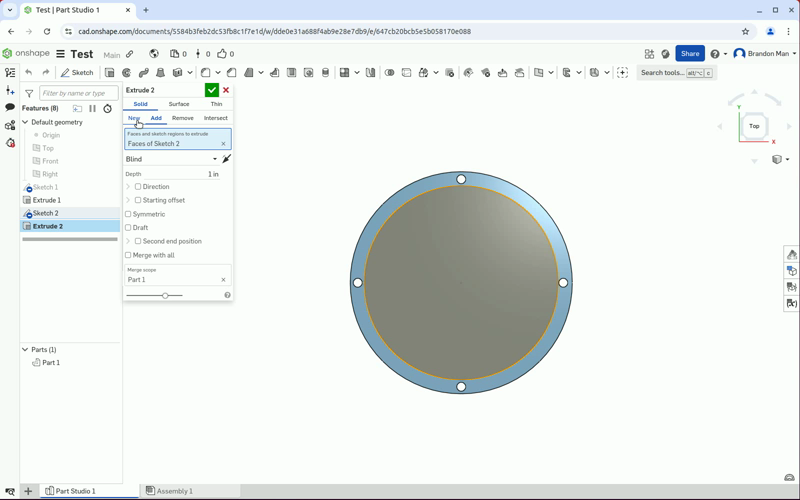
click(137, 120)
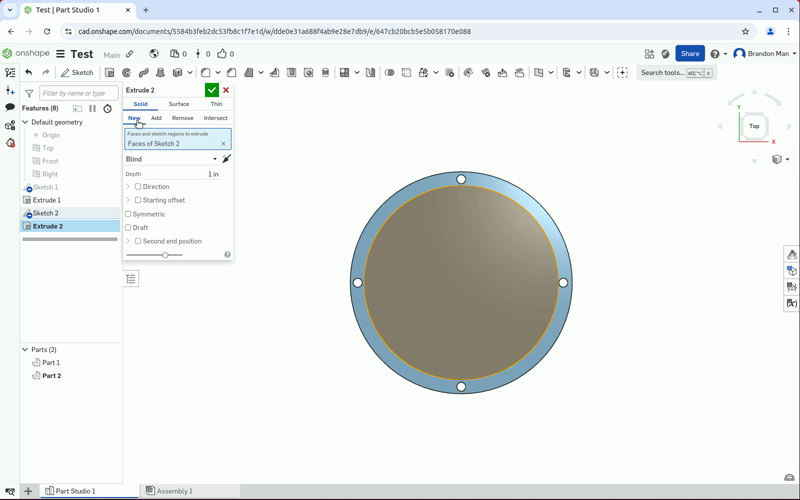
key(tab, 4)
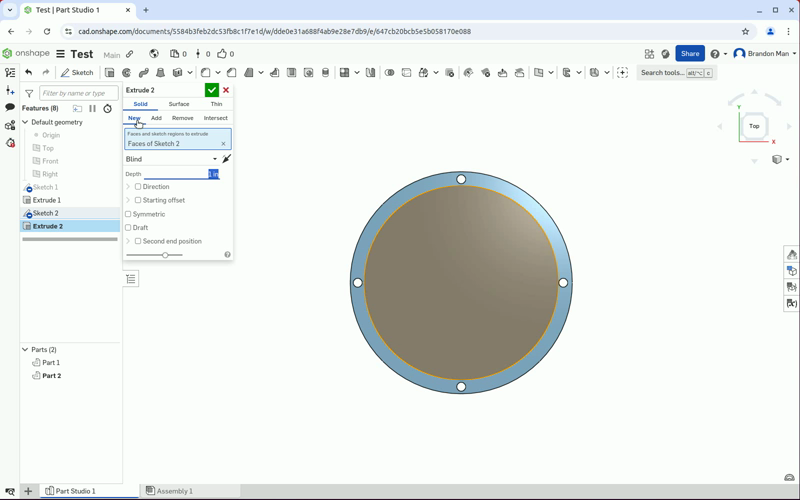
text(23.108)
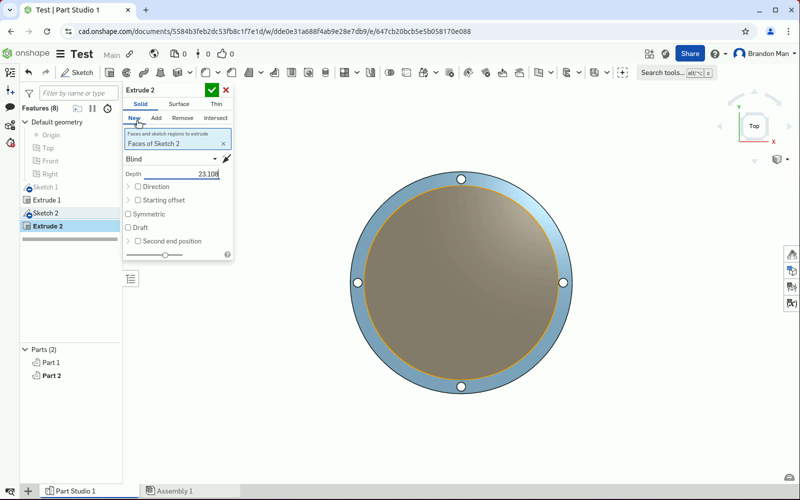
key(enter)
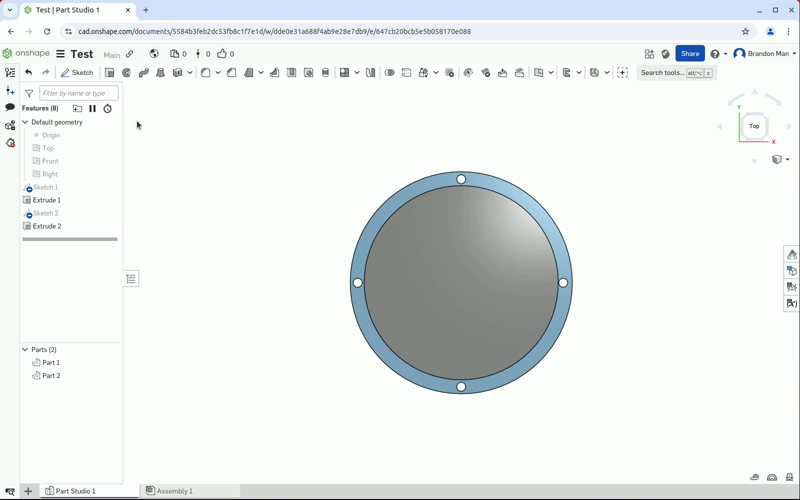
key(shift+h)
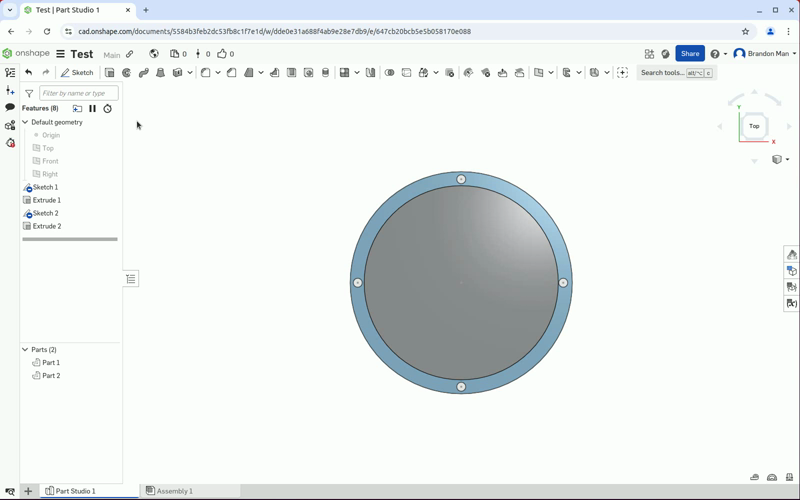
key(shift+h)
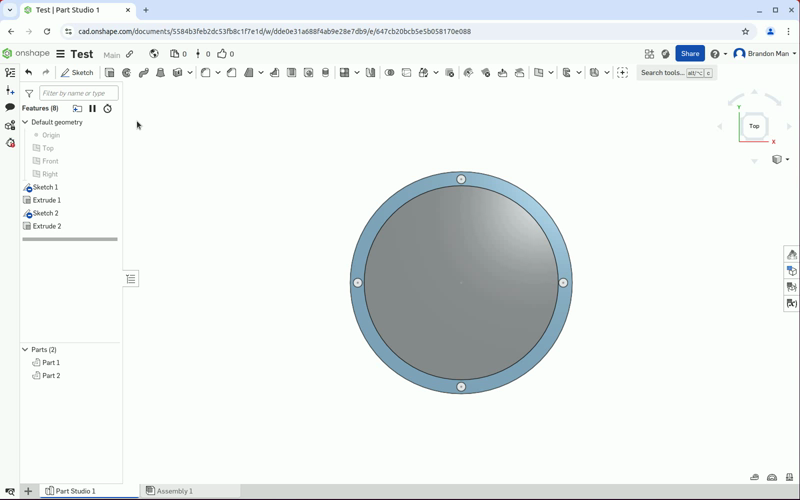
key(shift+7)
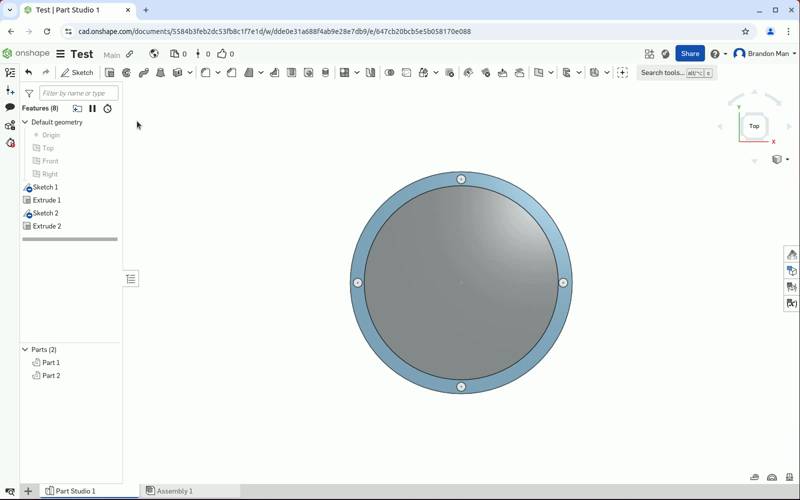
key(up, 3)
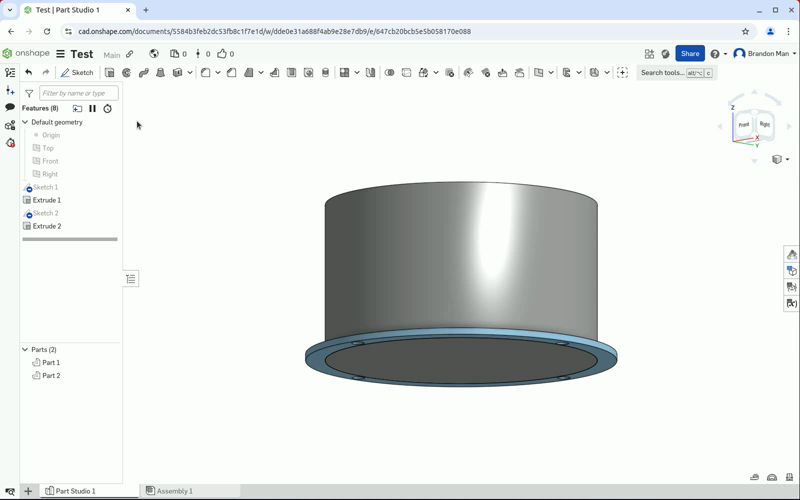
key(left, 3)
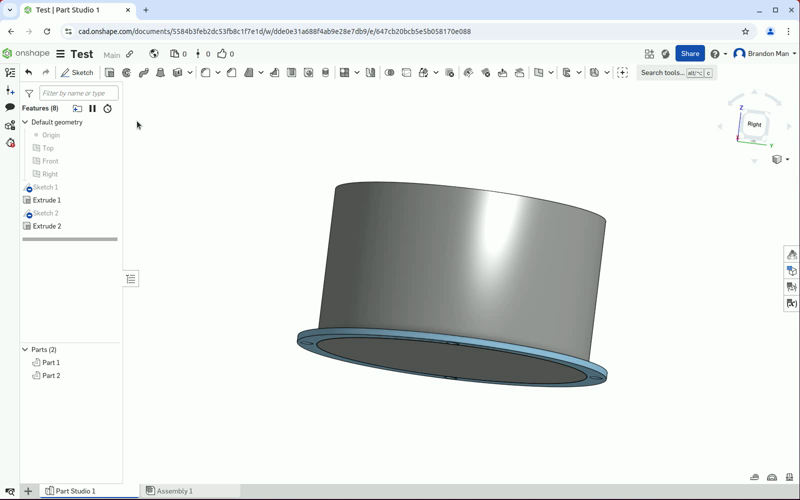
key(right, 3)
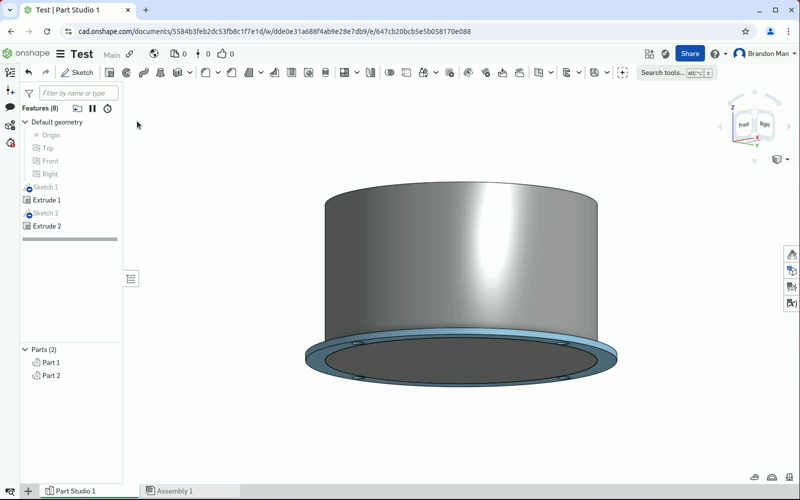
key(down, 3)
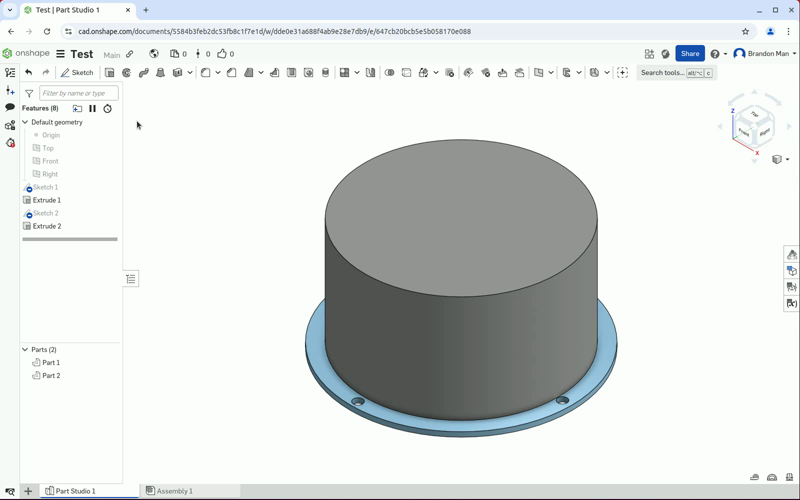
mouse_move(73, 189)
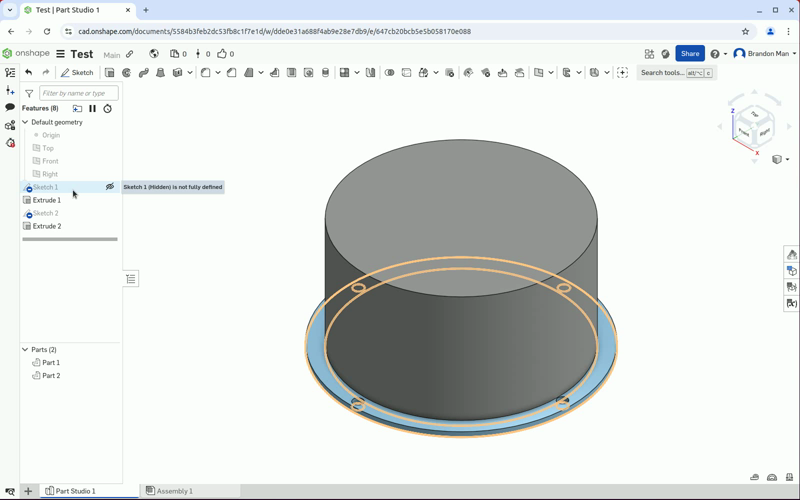
click(73, 189)